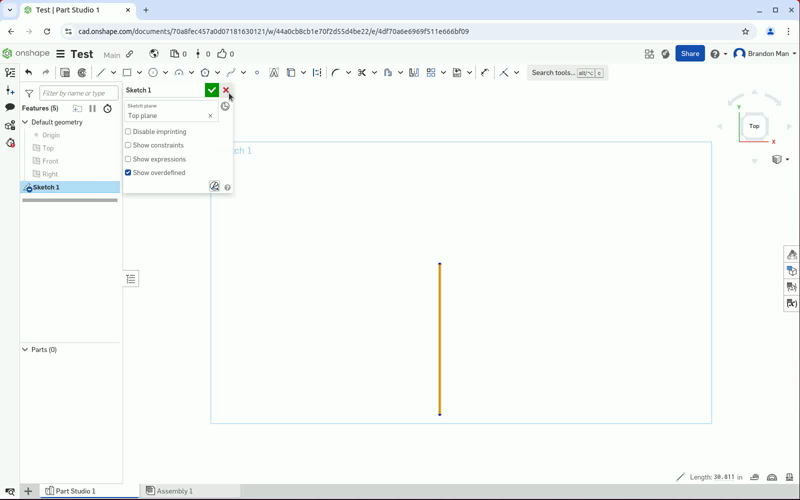
key(shift+h)
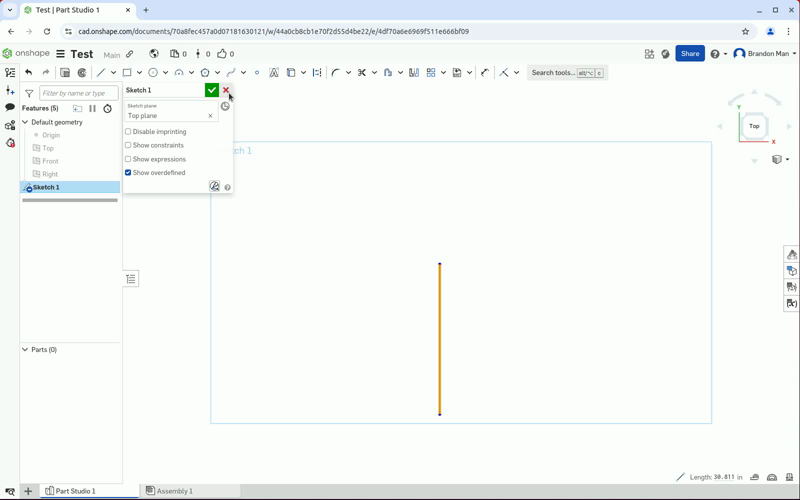
key(shift+s)
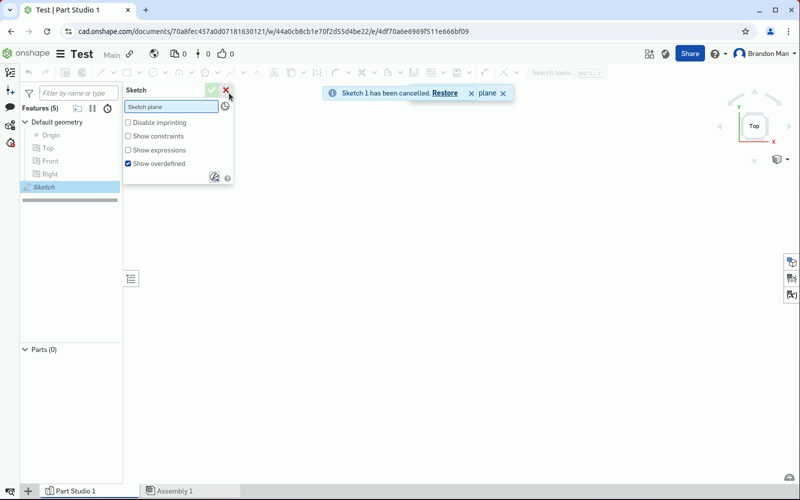
mouse_move(73, 150)
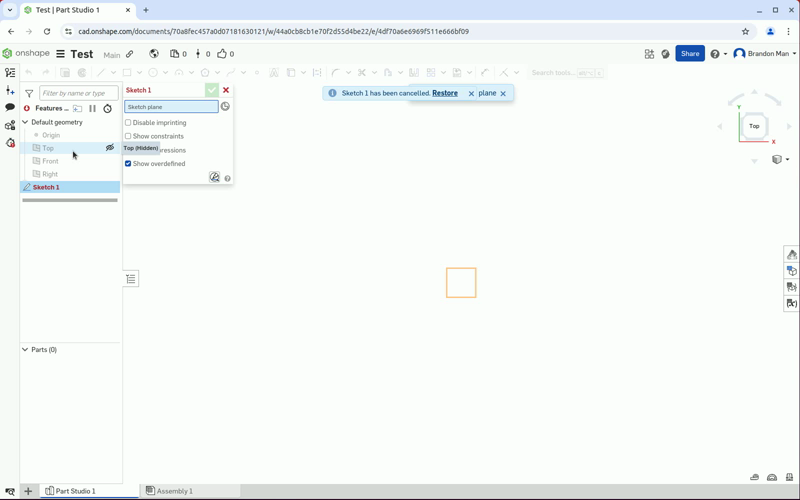
click(73, 150)
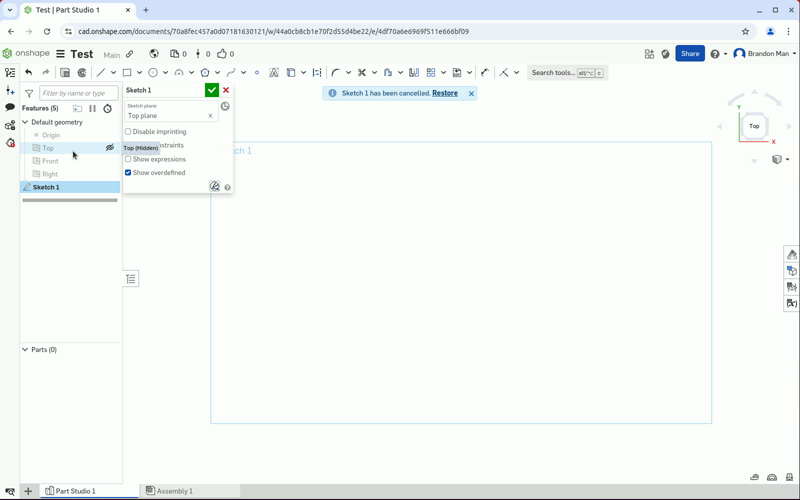
mouse_move(73, 352)
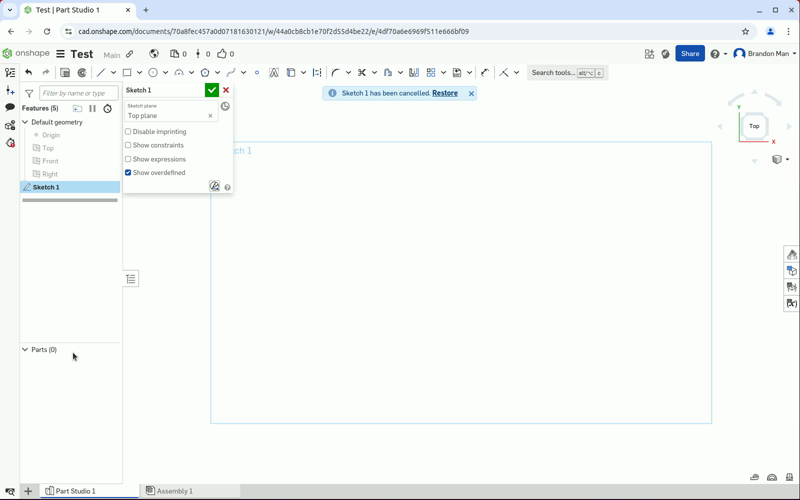
key(y)
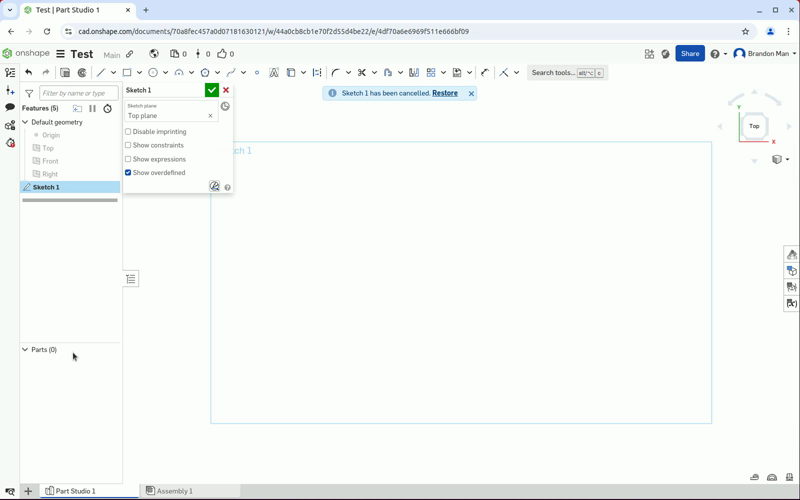
key(l)
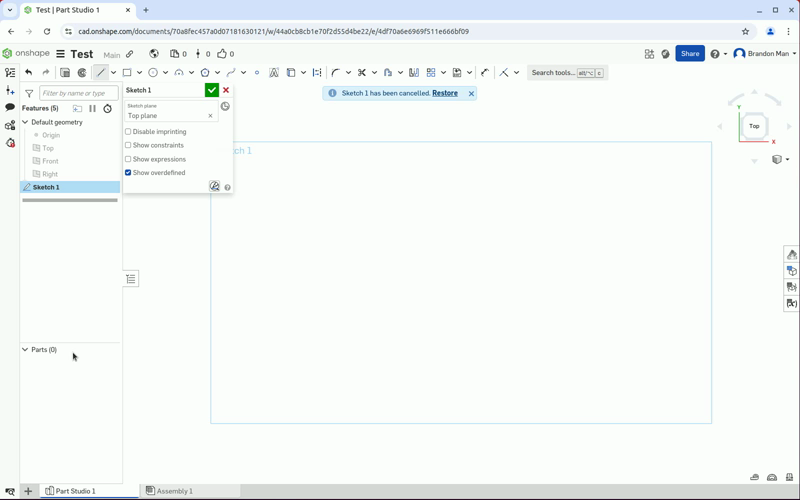
key_down(shift)
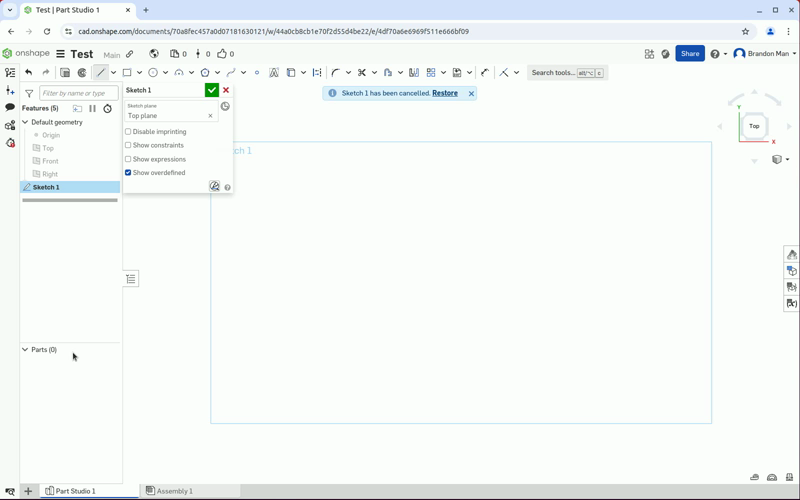
mouse_move(369, 282)
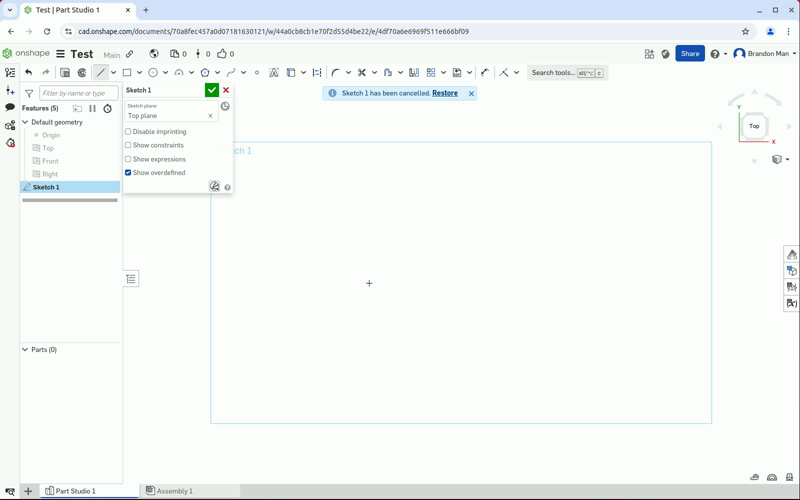
click(369, 282)
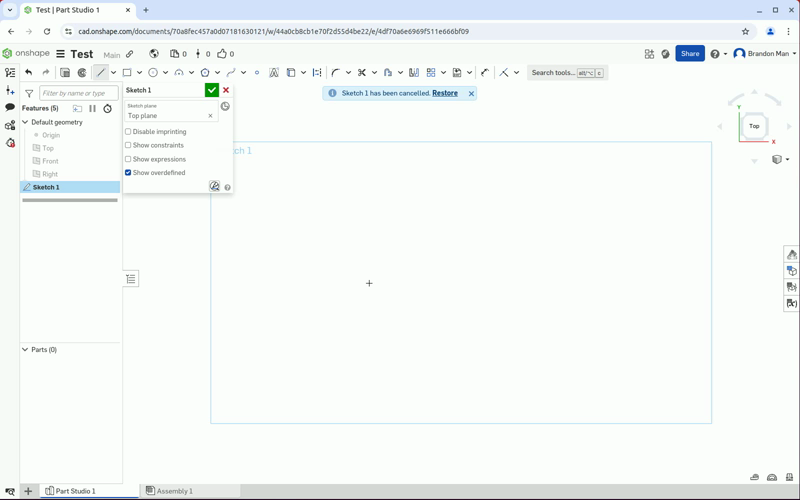
key_up(shift)
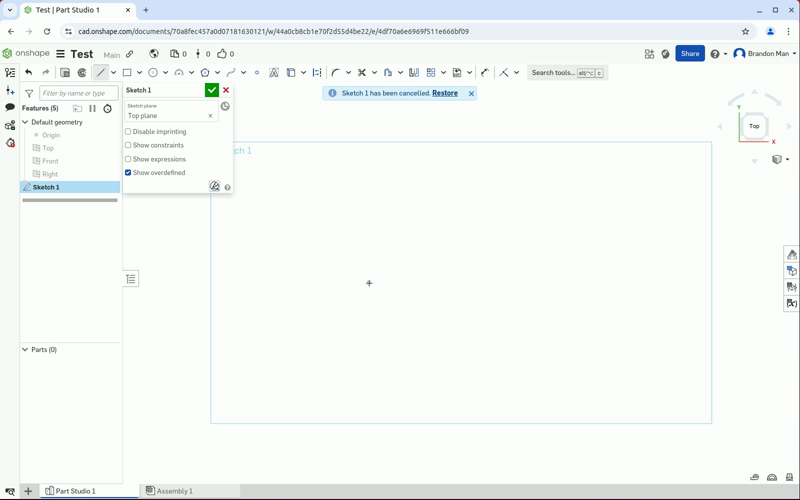
key_down(shift)
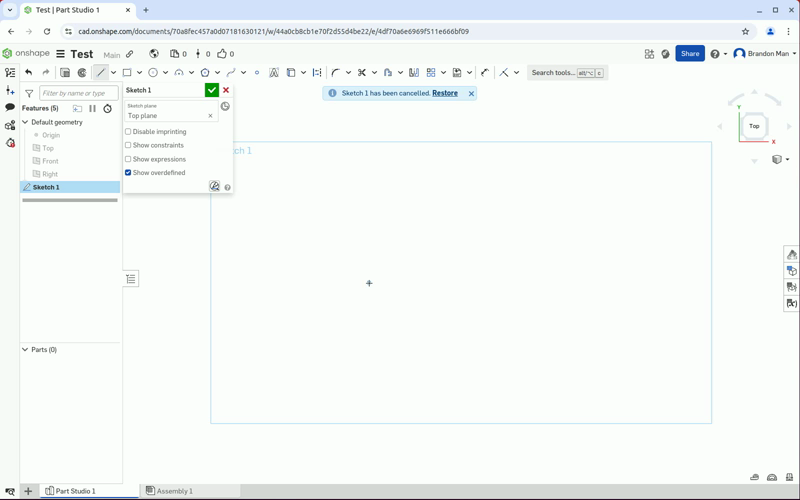
mouse_move(434, 282)
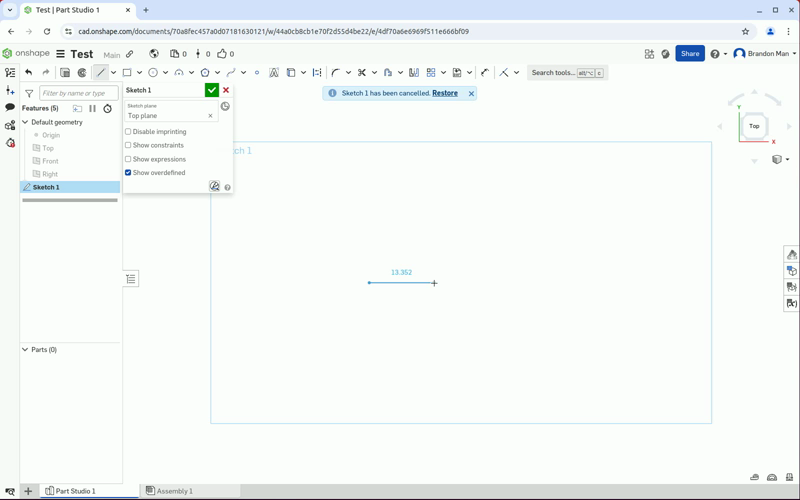
click(434, 282)
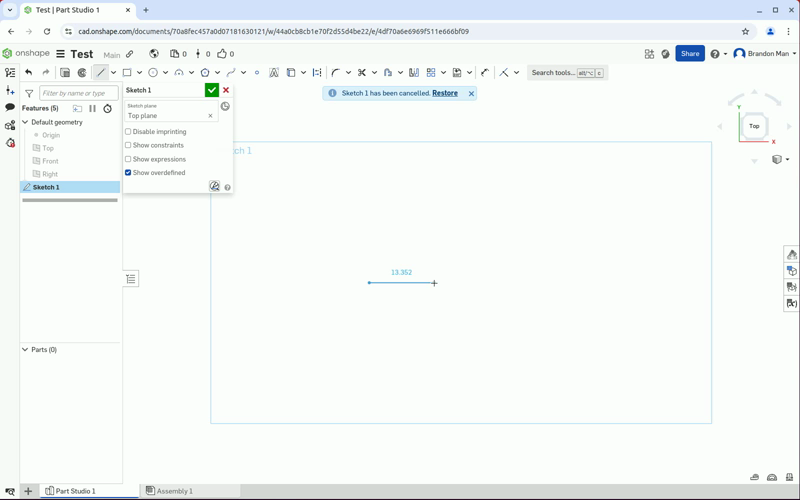
key_up(shift)
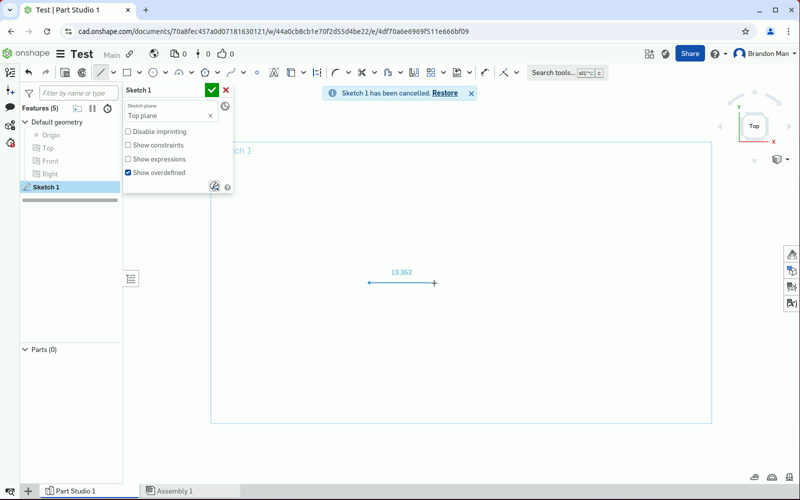
key(esc)
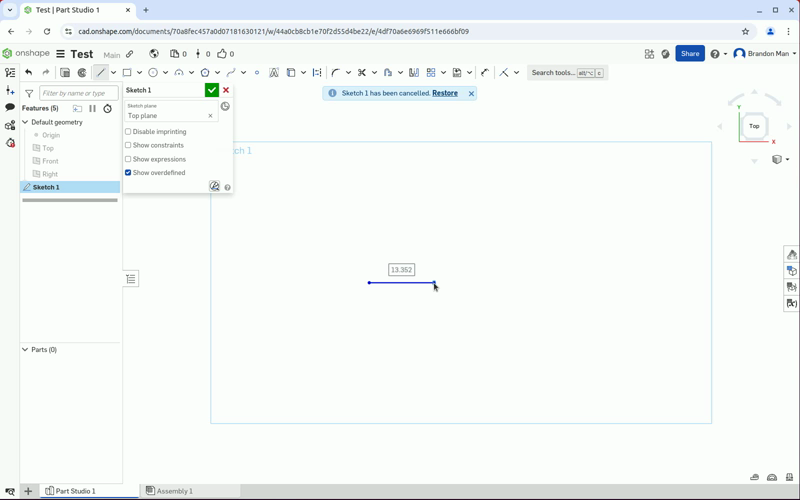
key(a)
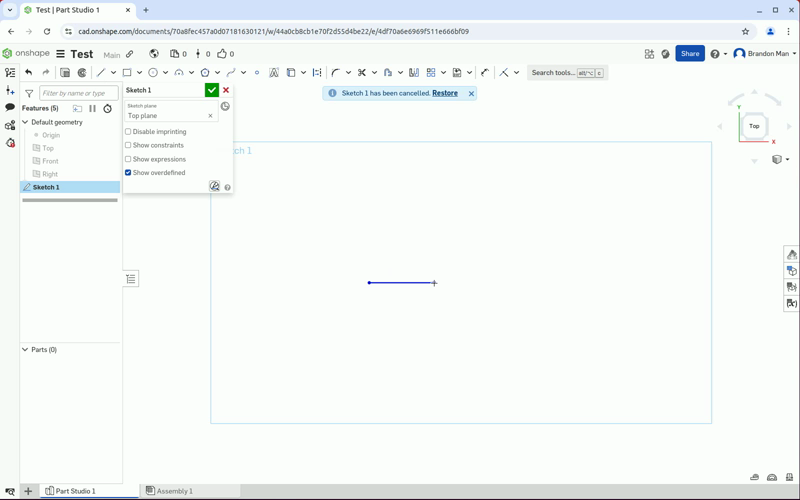
mouse_move(434, 282)
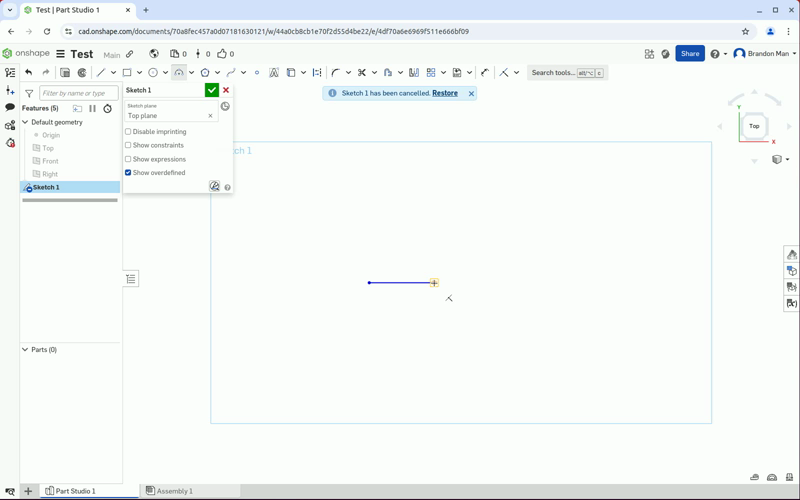
click(434, 282)
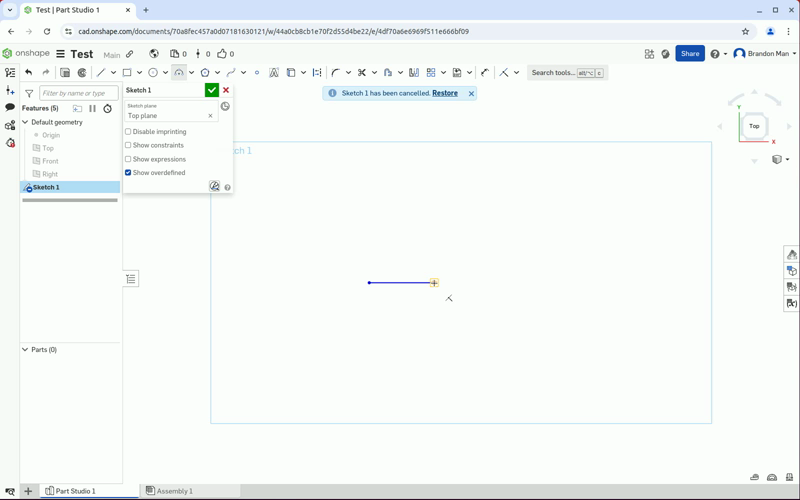
key_down(shift)
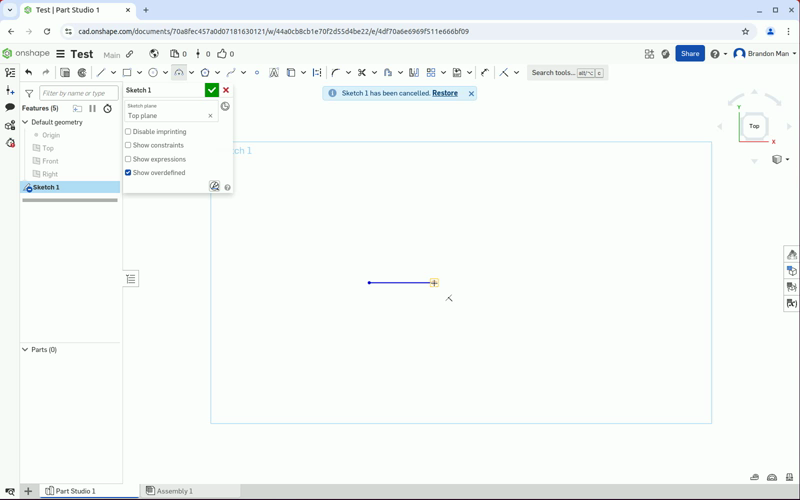
mouse_move(461, 232)
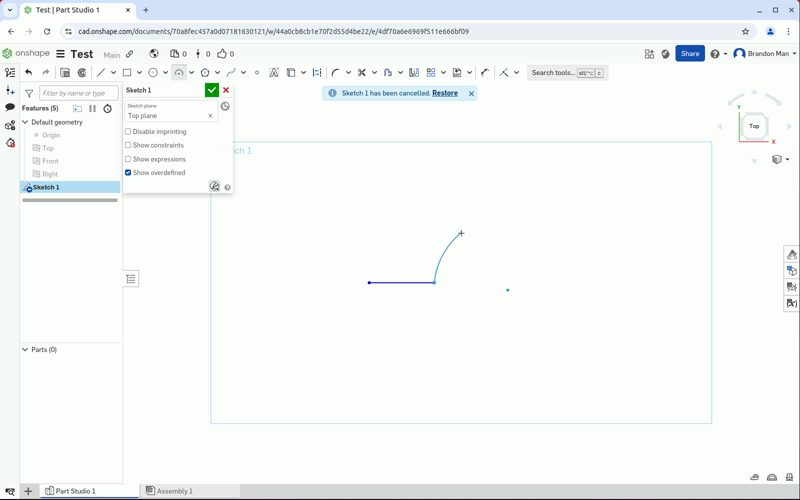
click(461, 232)
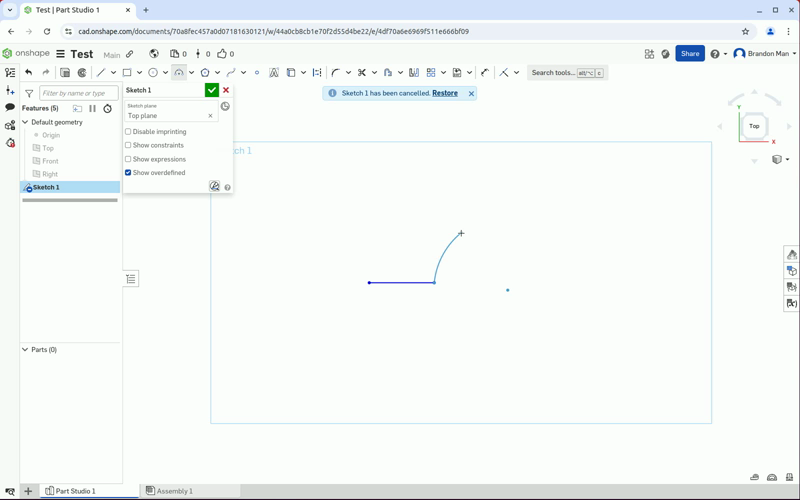
mouse_move(441, 254)
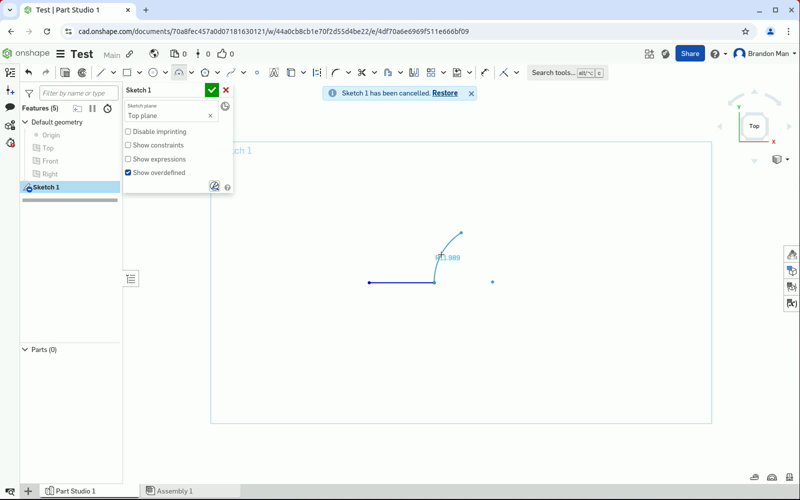
click(441, 254)
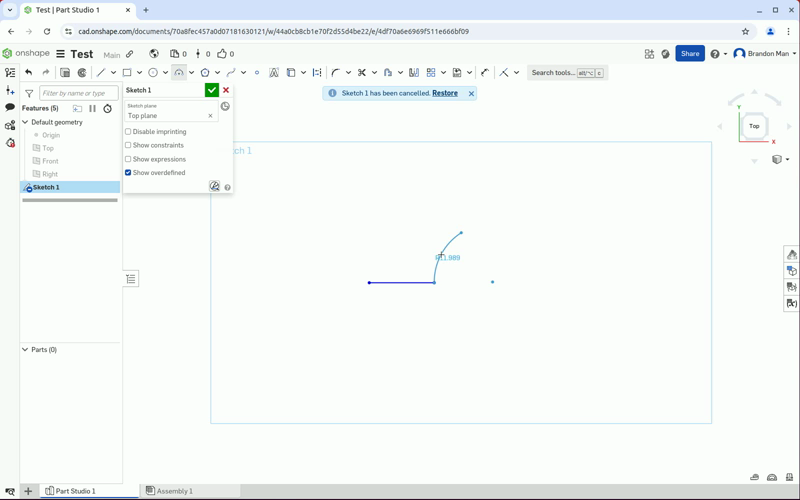
key_up(shift)
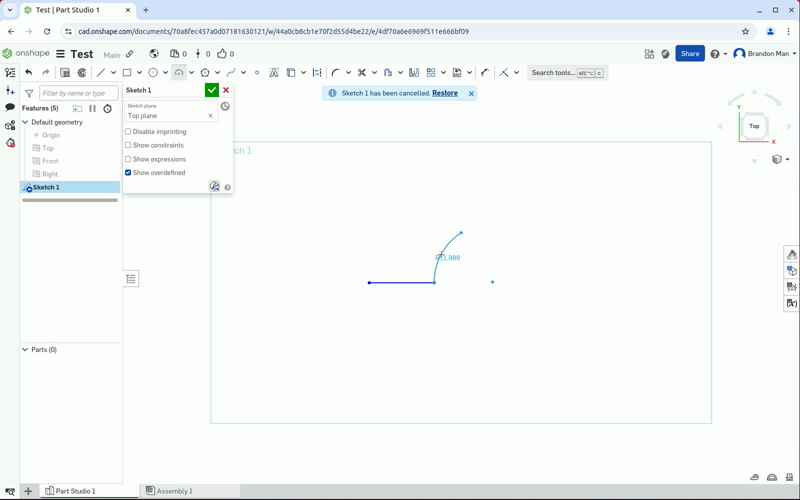
key(esc)
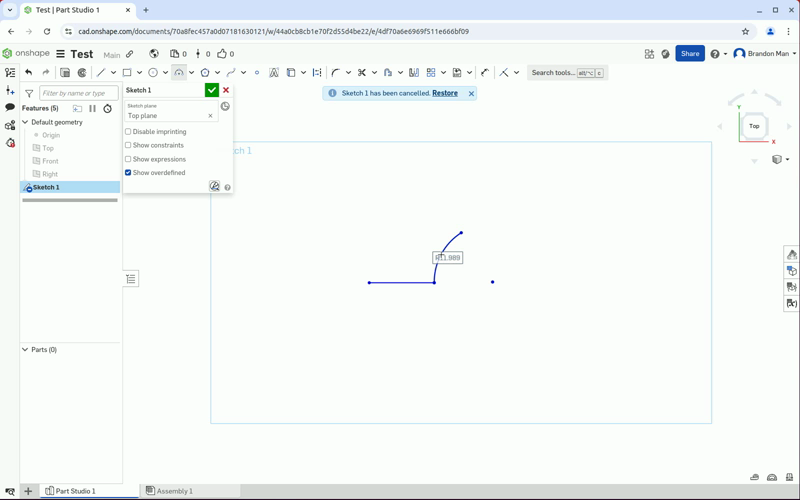
key(l)
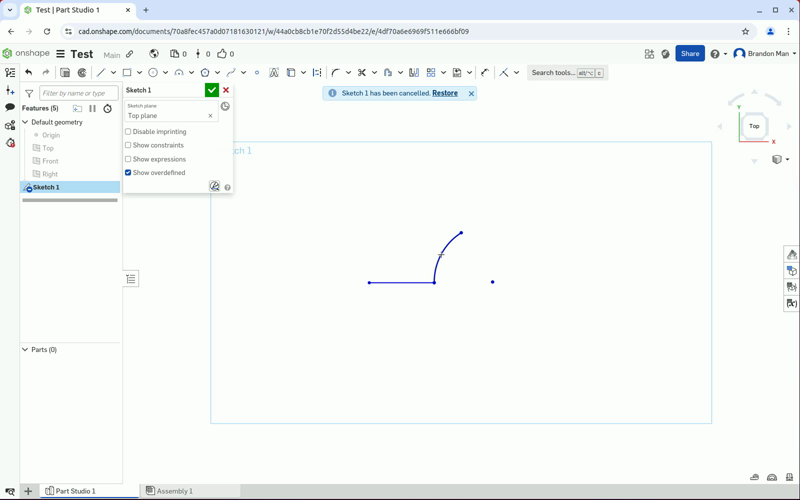
mouse_move(461, 232)
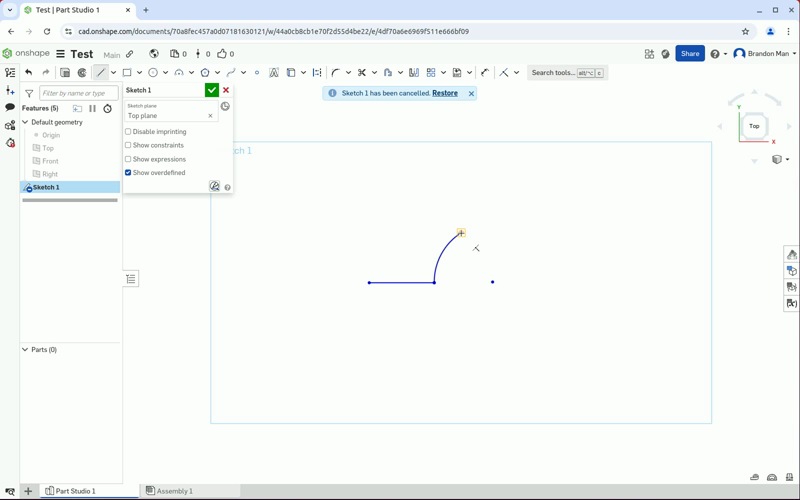
click(461, 232)
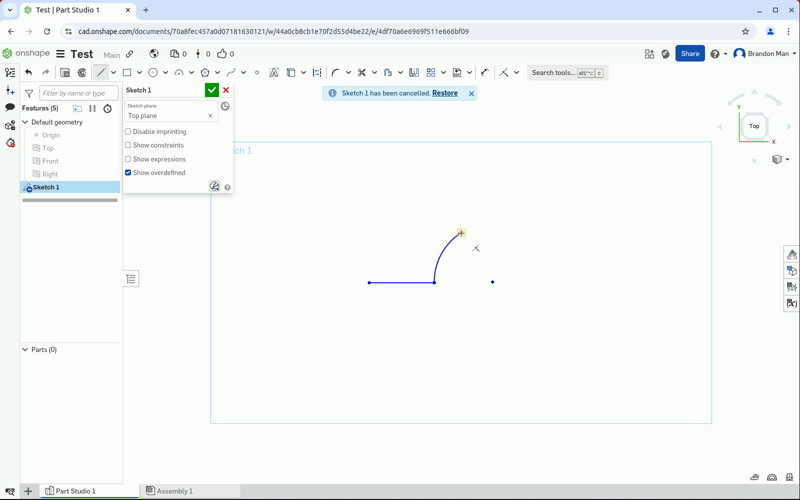
key_down(shift)
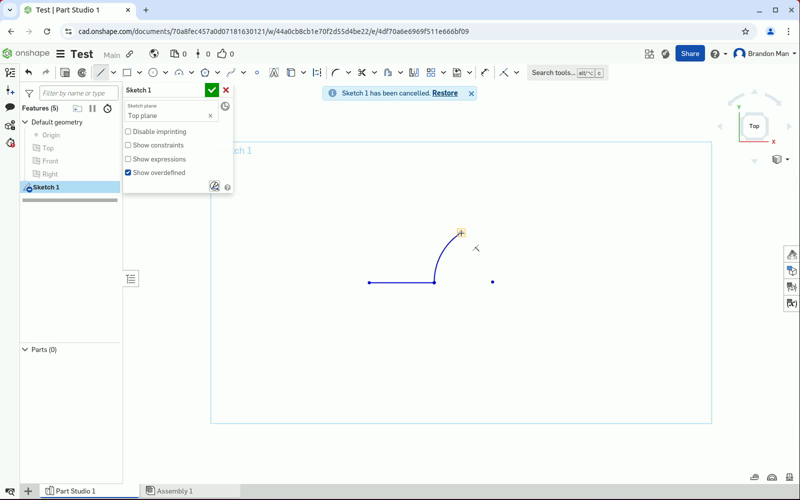
mouse_move(491, 232)
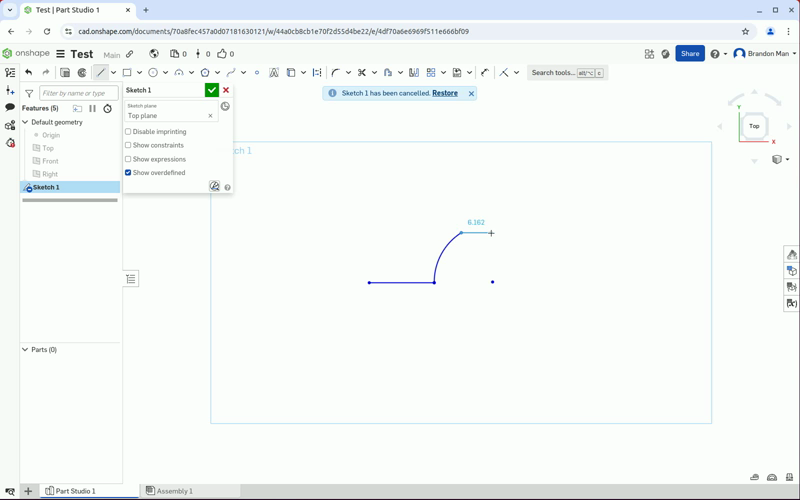
mouse_move(461, 200)
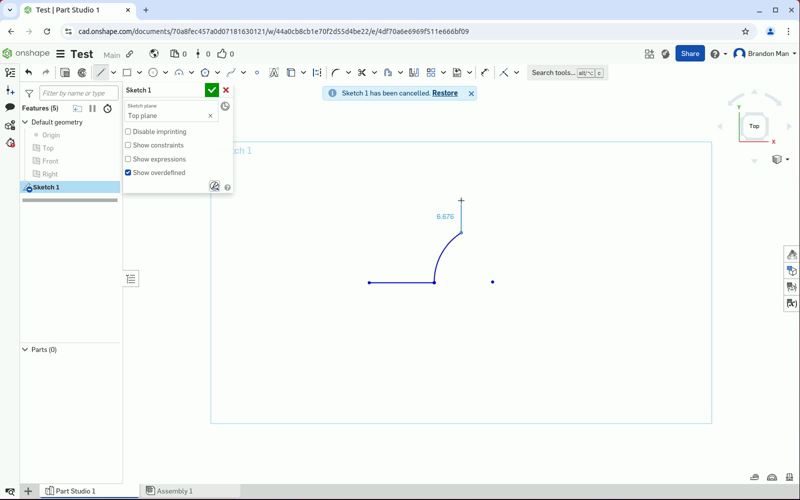
click(461, 200)
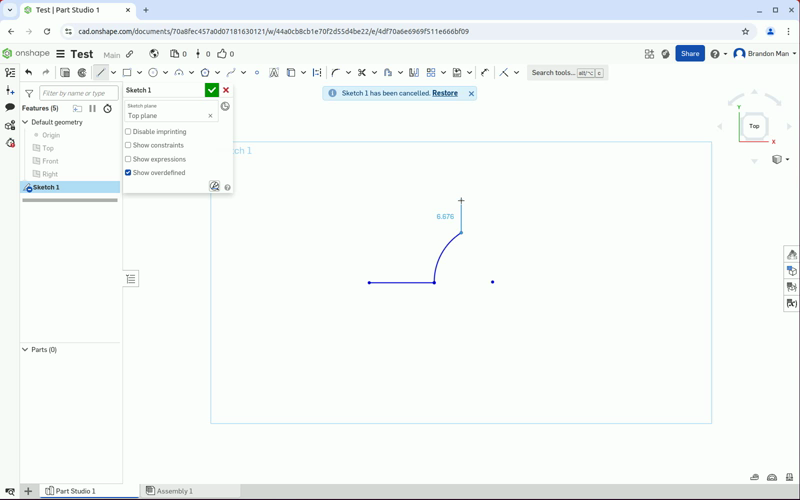
key_up(shift)
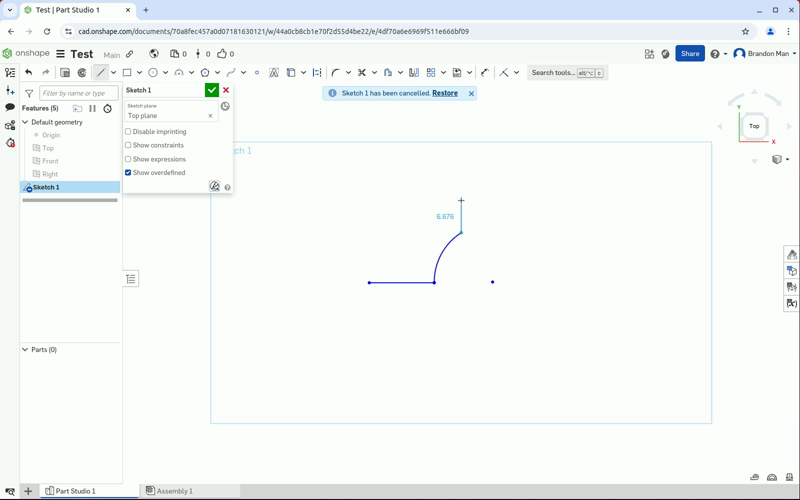
key_down(shift)
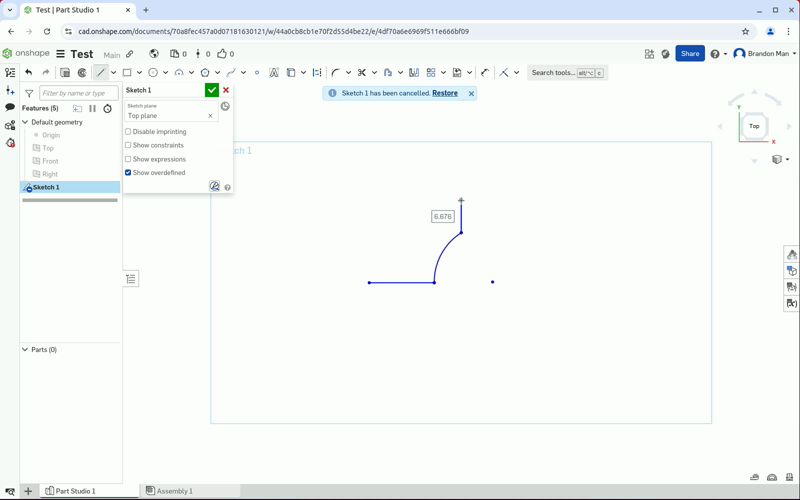
mouse_move(369, 200)
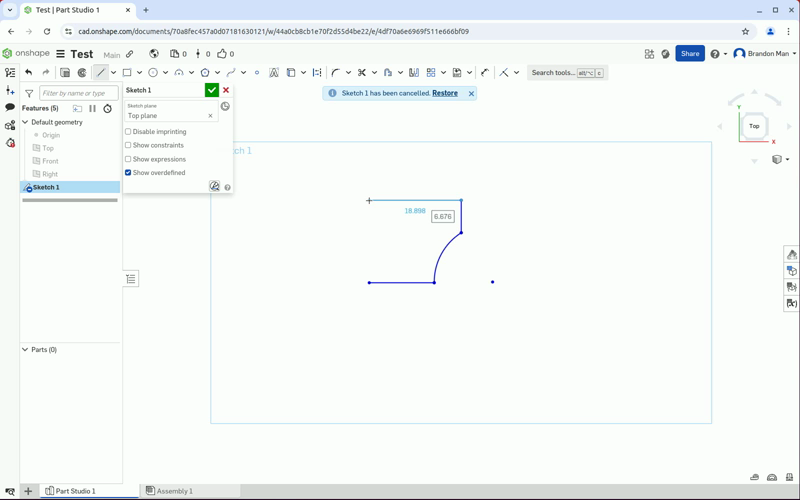
click(369, 200)
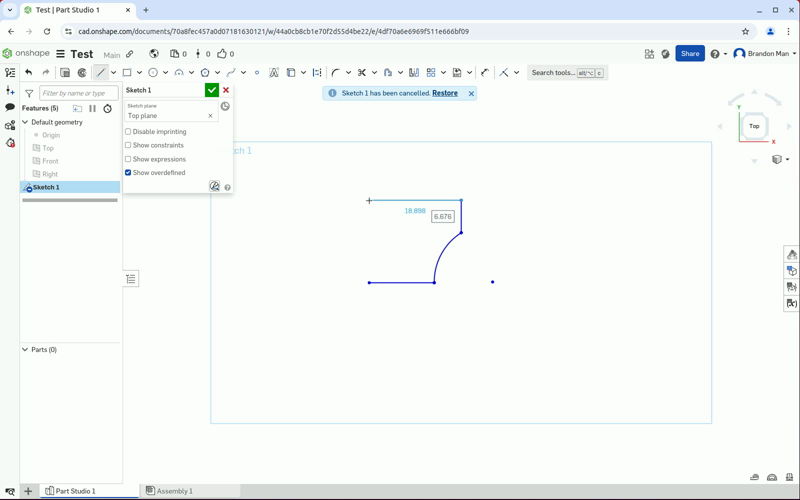
key_up(shift)
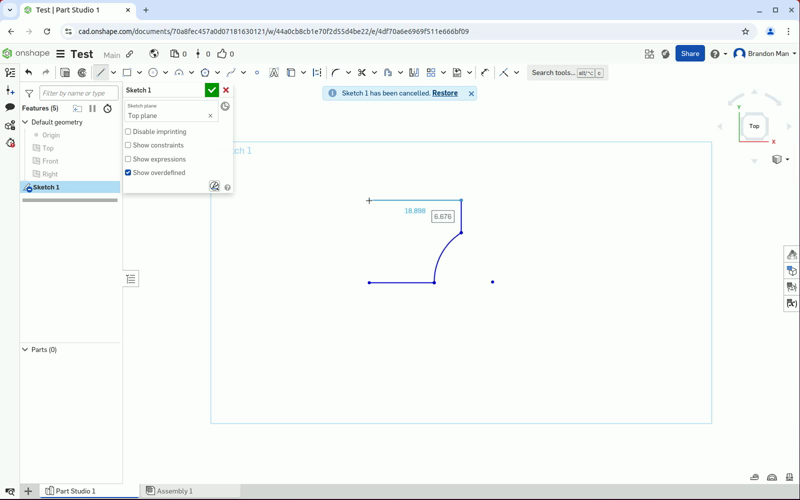
key_down(shift)
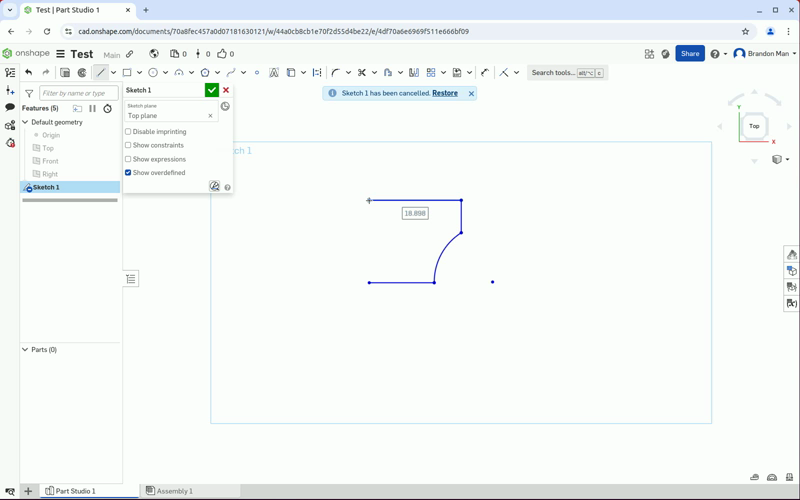
mouse_move(369, 282)
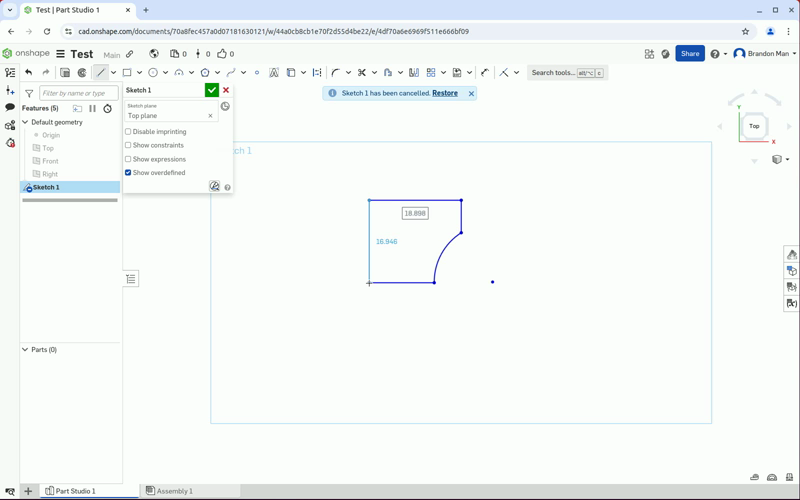
key_up(shift)
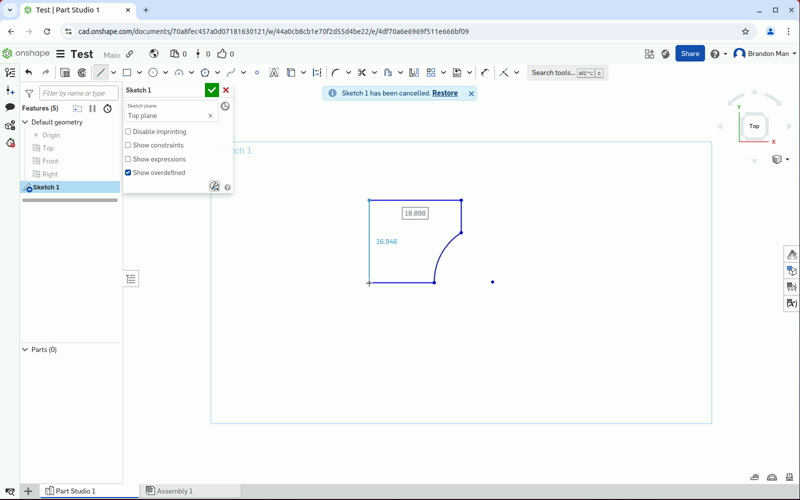
click(369, 282)
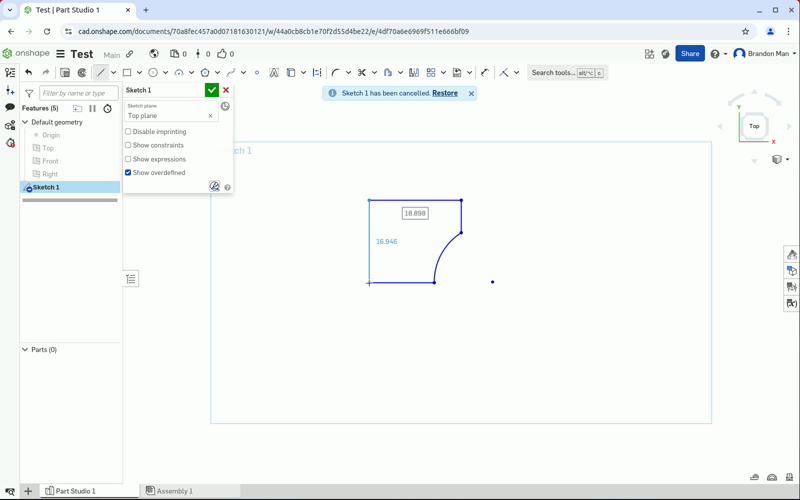
key(esc)
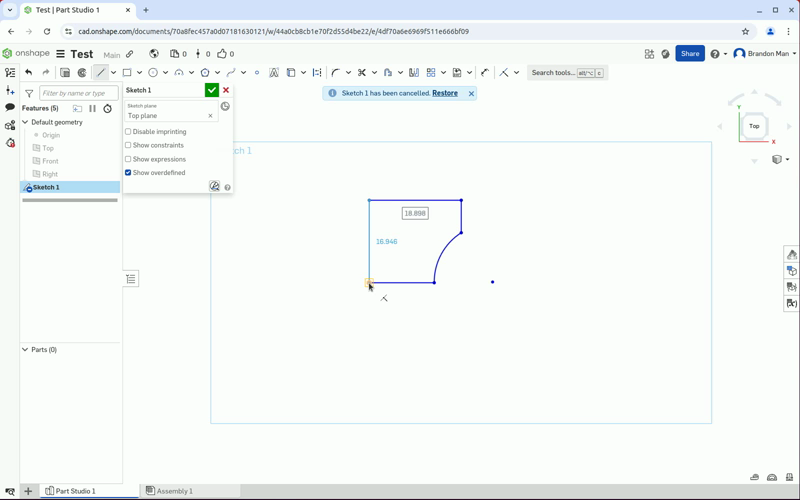
mouse_move(414, 259)
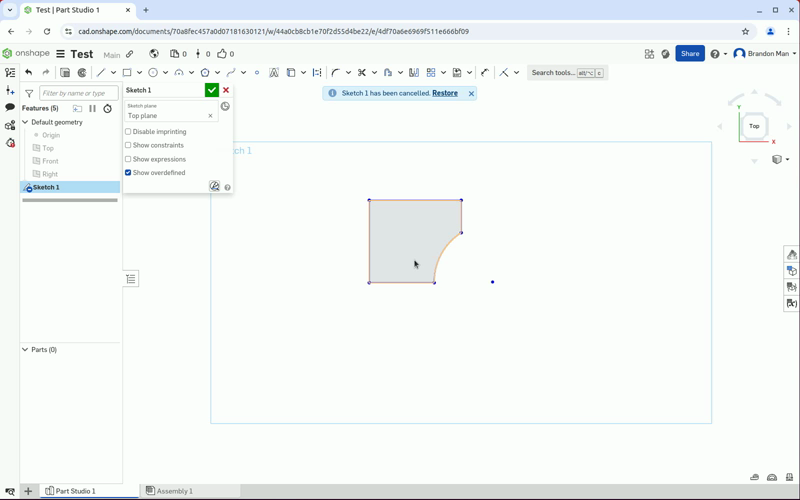
click(414, 259)
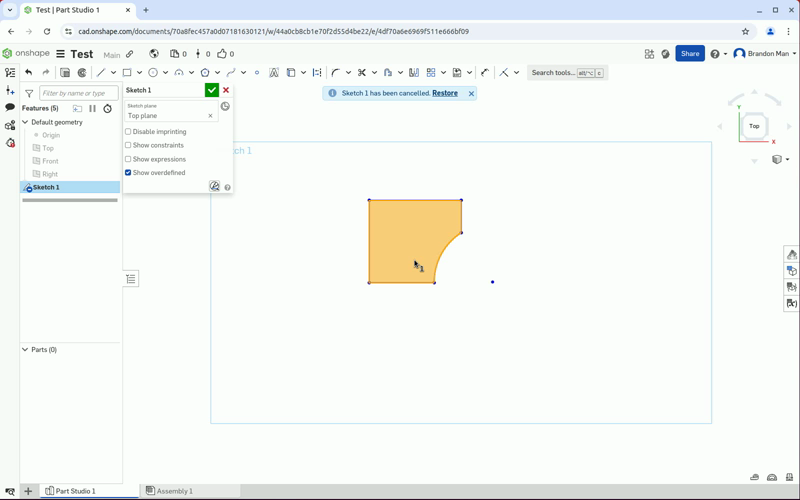
mouse_move(73, 352)
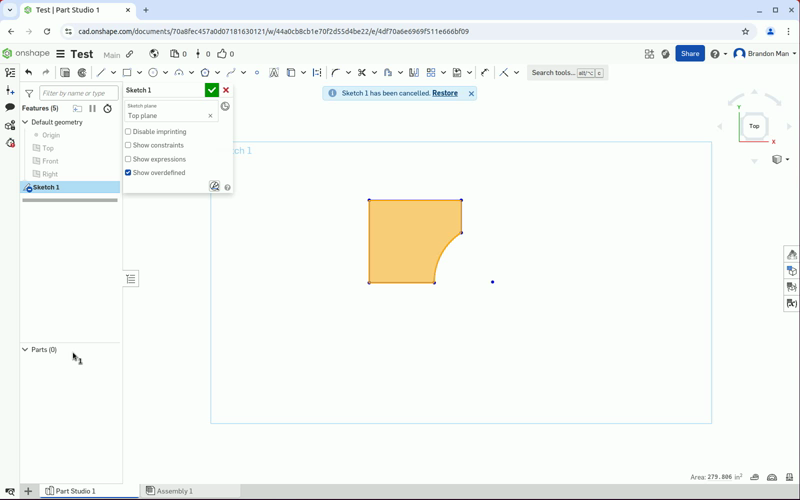
key(shift+y)
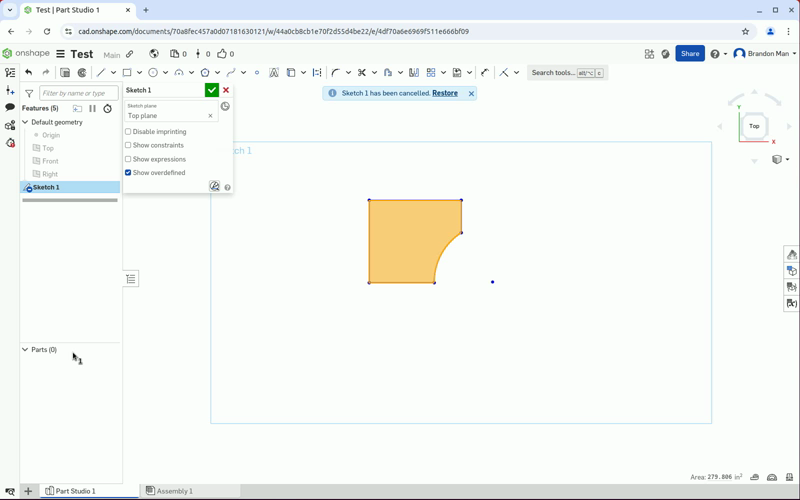
key(shift+e)
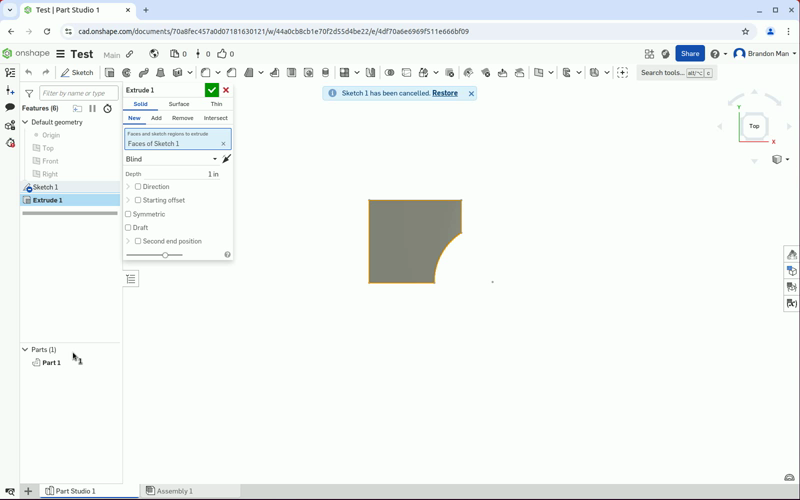
mouse_move(143, 106)
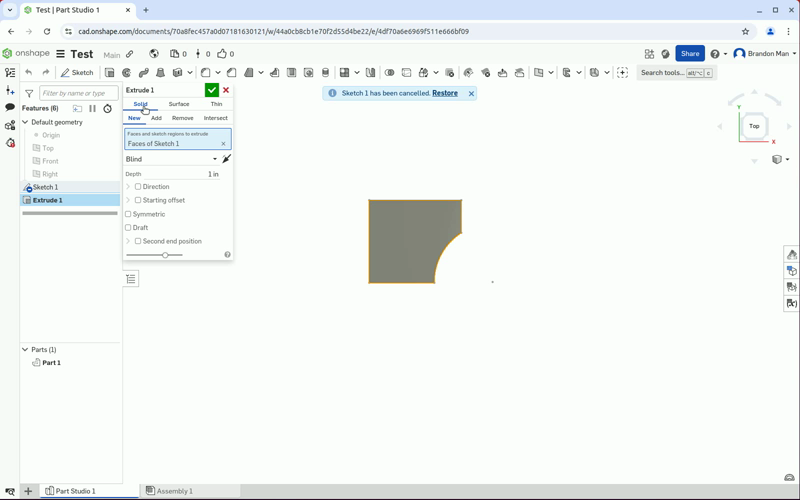
click(143, 106)
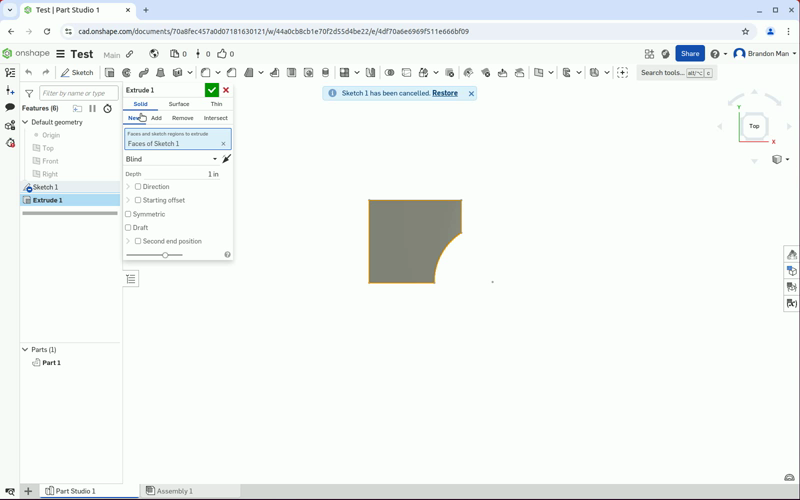
mouse_move(137, 120)
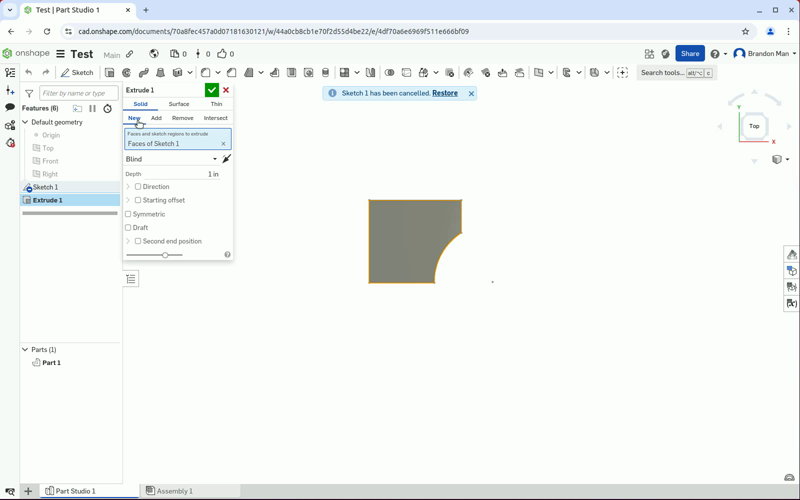
click(137, 120)
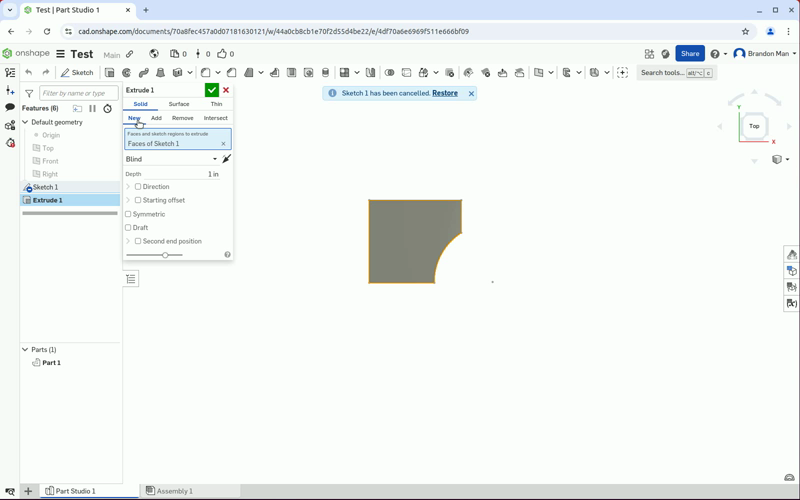
key(tab, 4)
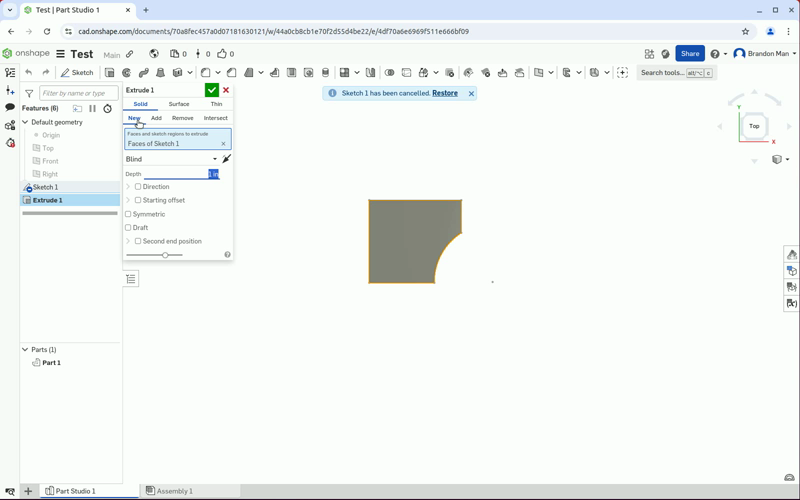
text(17.331)
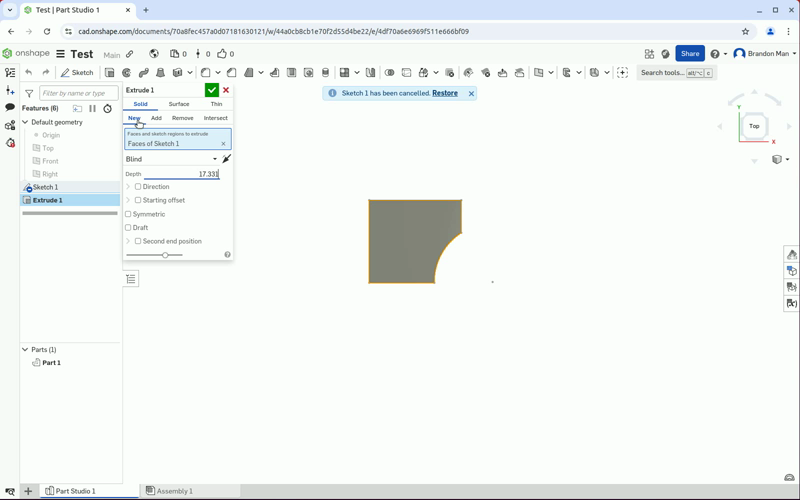
key(enter)
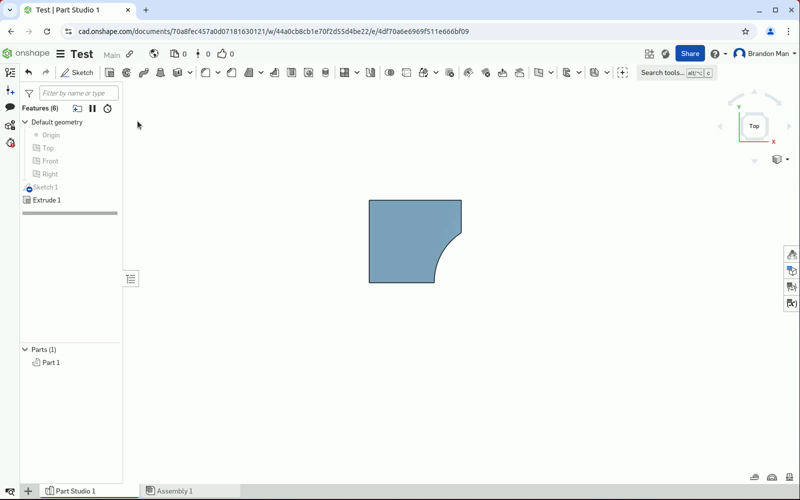
key(shift+h)
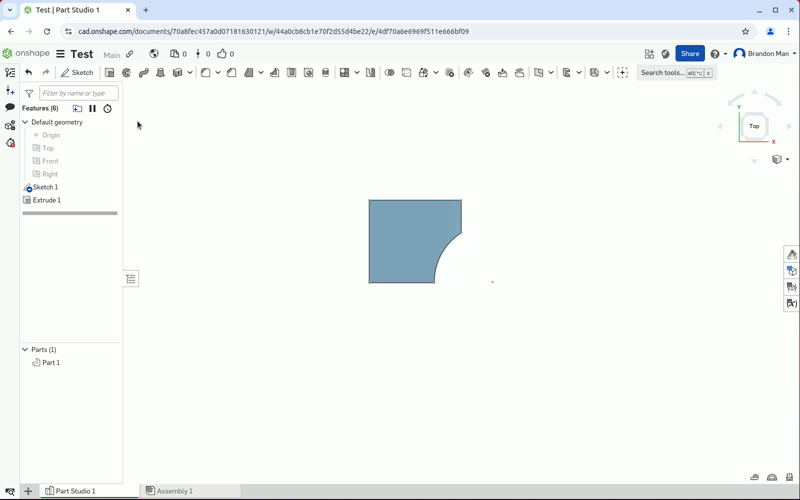
key(shift+h)
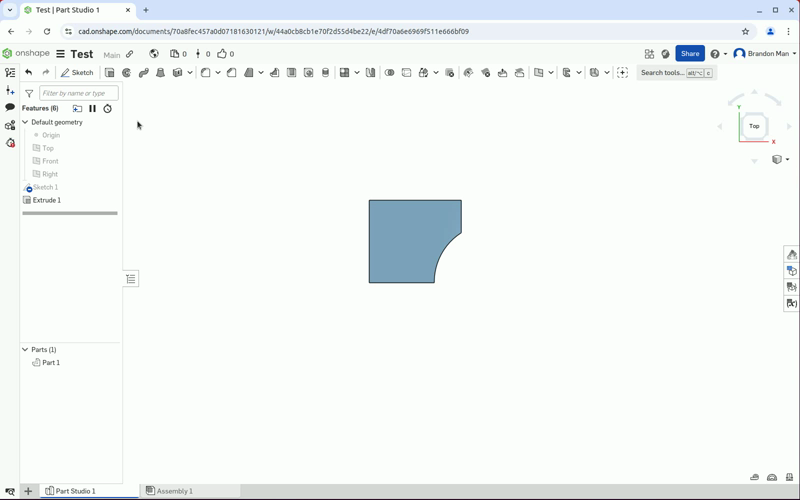
mouse_move(73, 189)
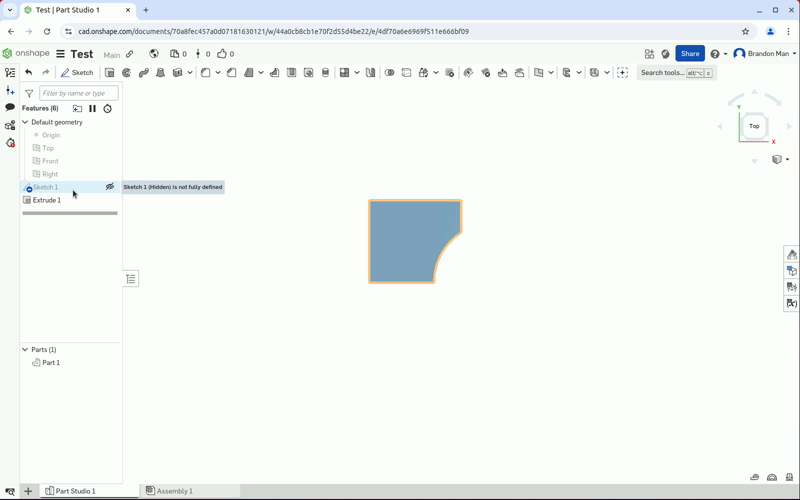
click(73, 189)
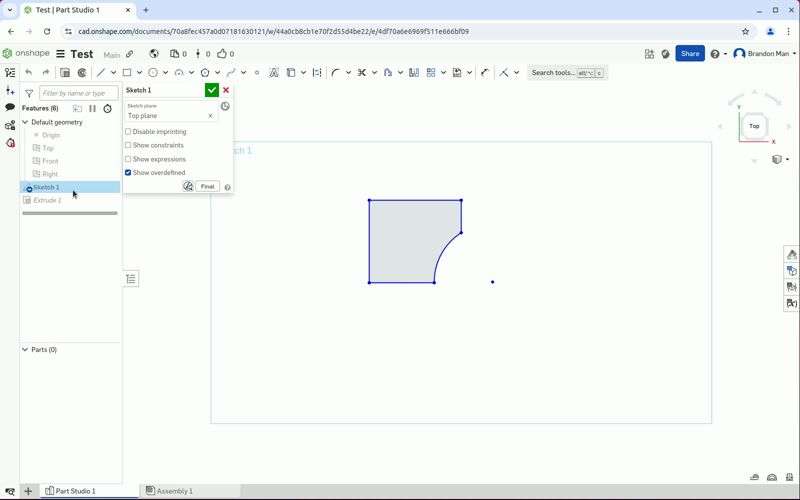
mouse_move(229, 92)
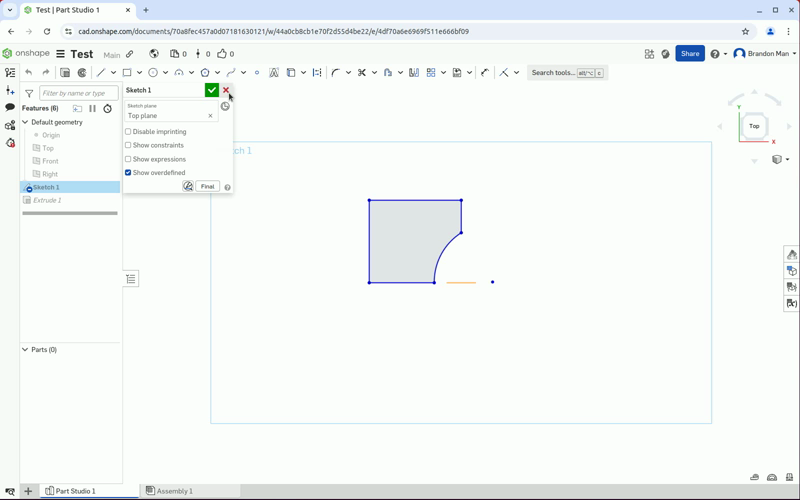
click(229, 92)
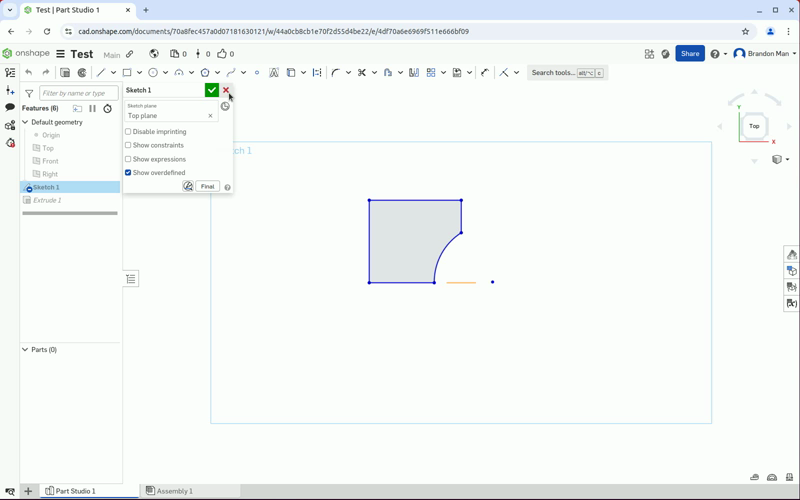
key(shift+s)
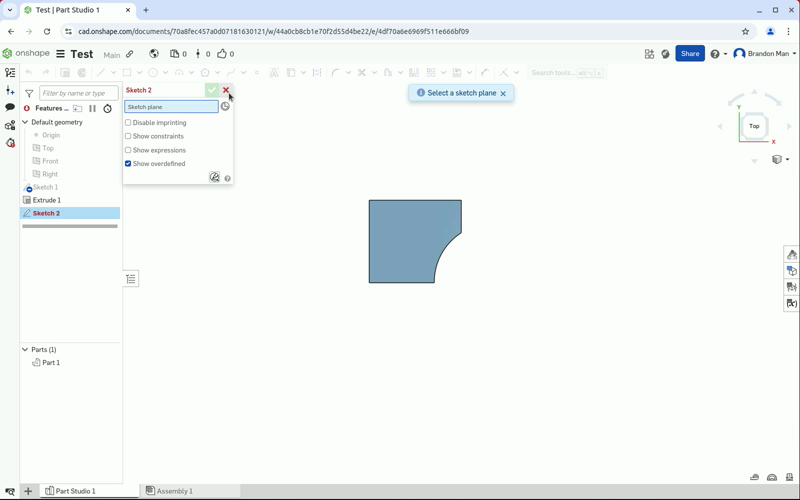
mouse_move(73, 150)
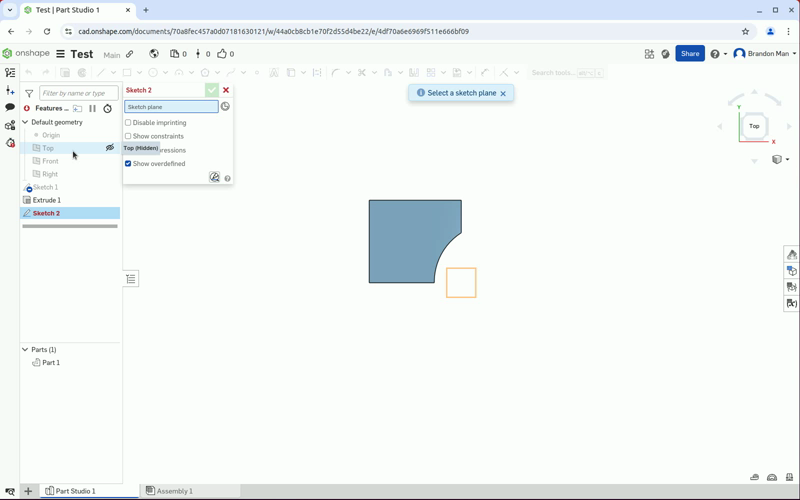
click(73, 150)
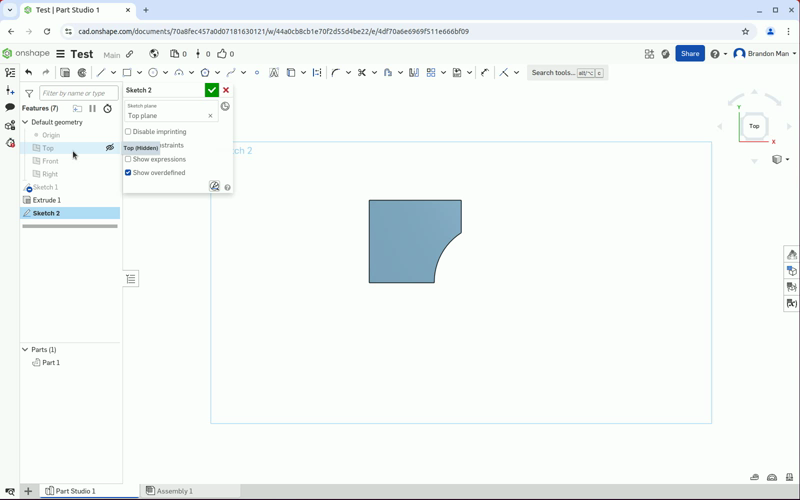
mouse_move(73, 352)
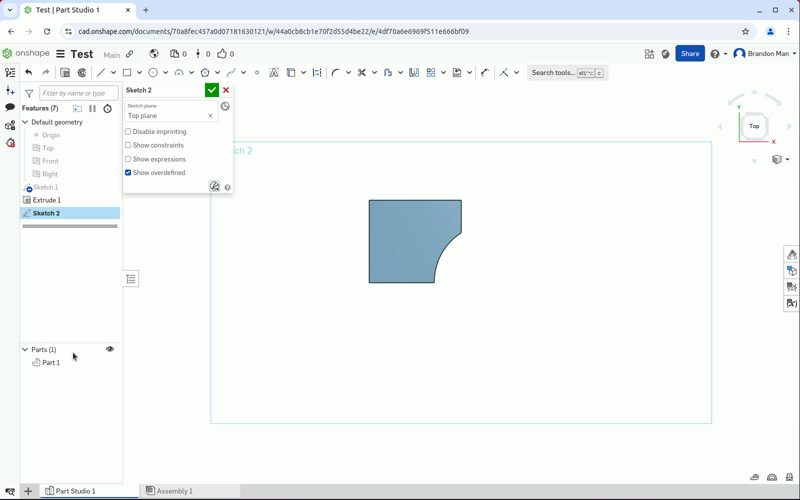
key(y)
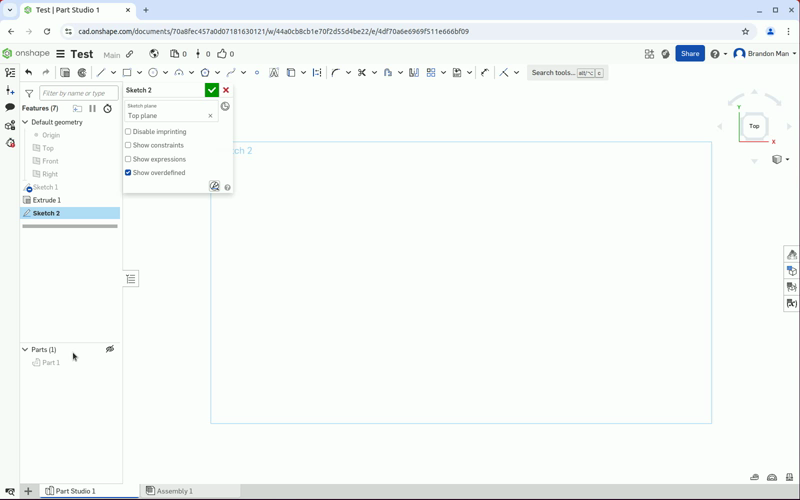
key(a)
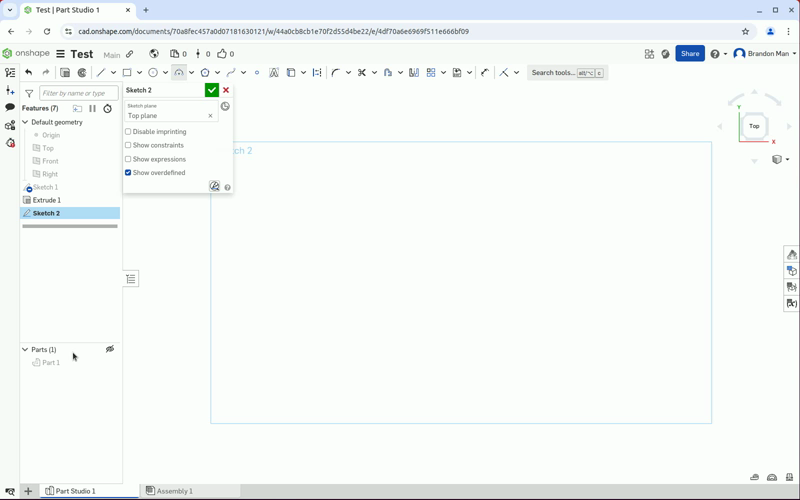
key_down(shift)
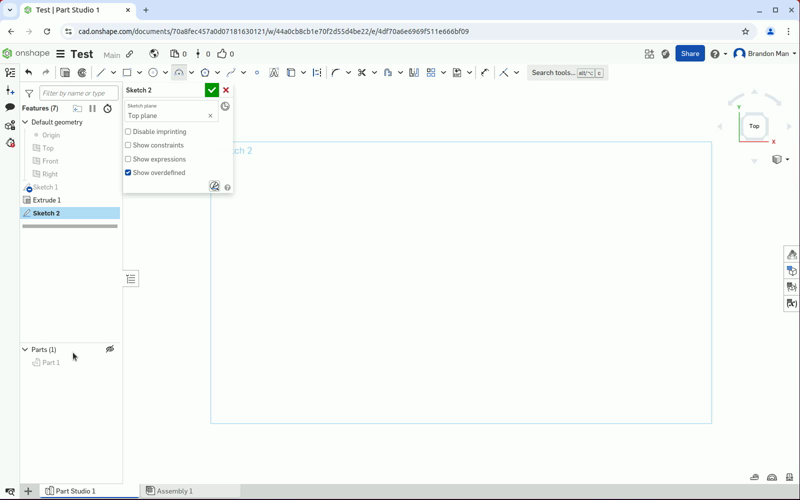
mouse_move(512, 341)
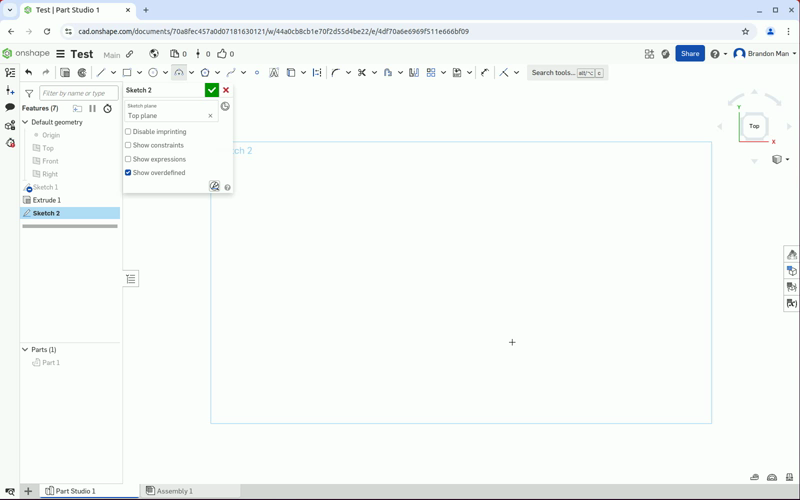
click(512, 341)
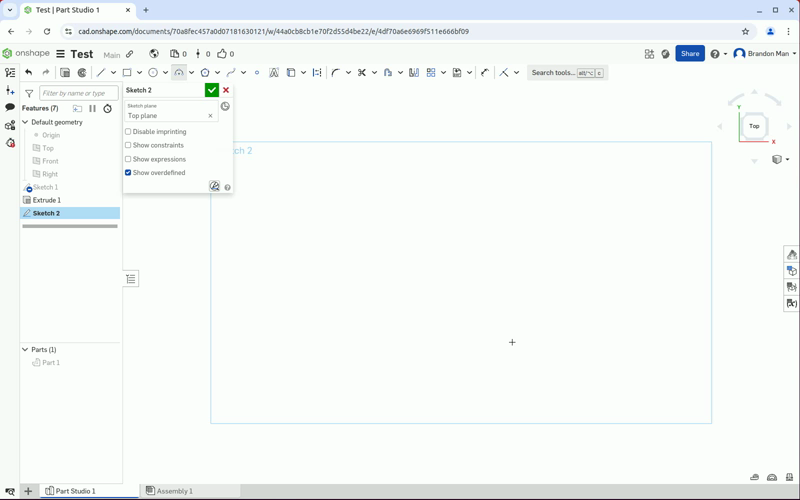
key_up(shift)
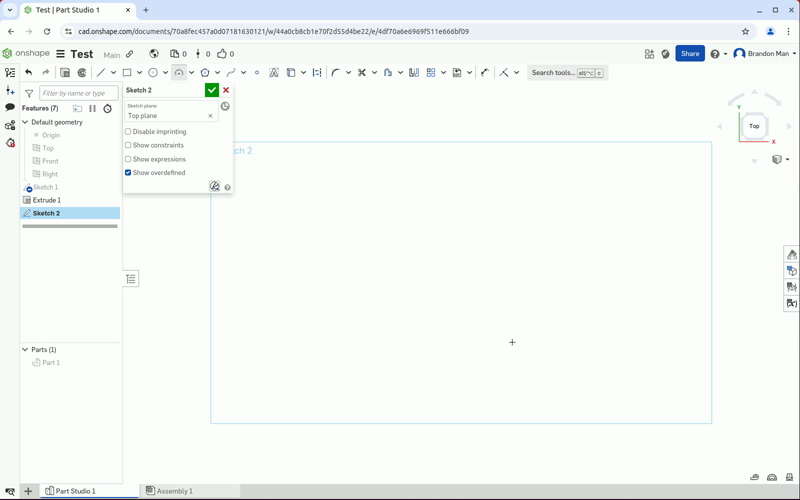
key_down(shift)
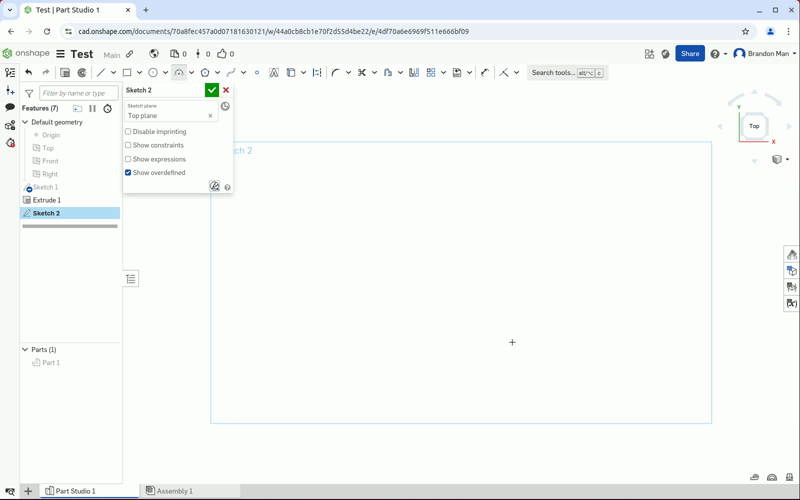
mouse_move(555, 293)
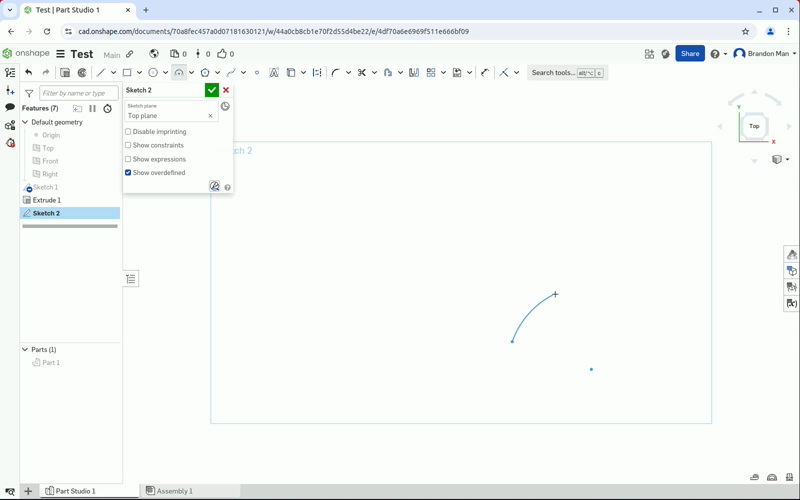
click(555, 293)
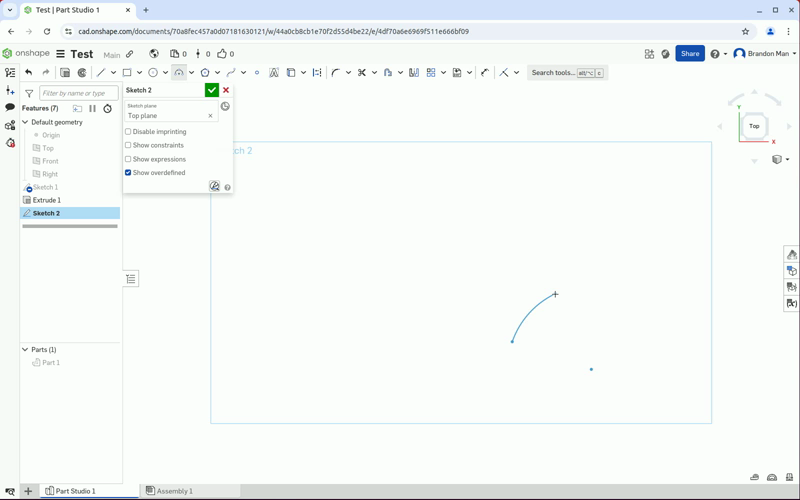
mouse_move(565, 345)
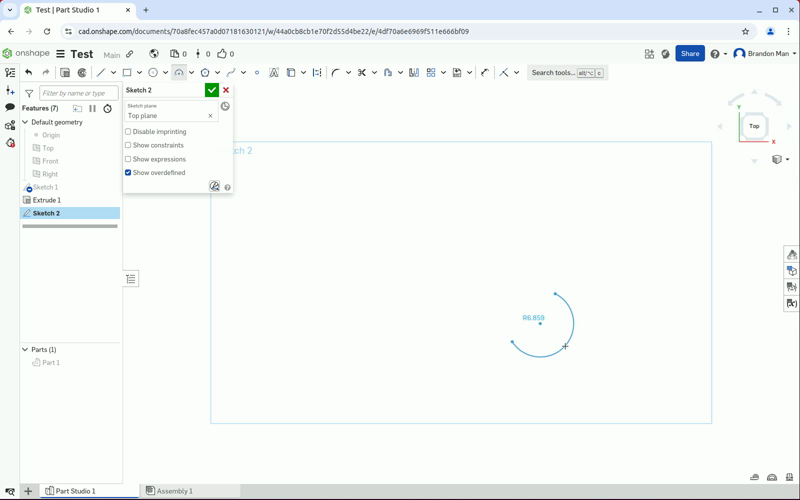
click(565, 345)
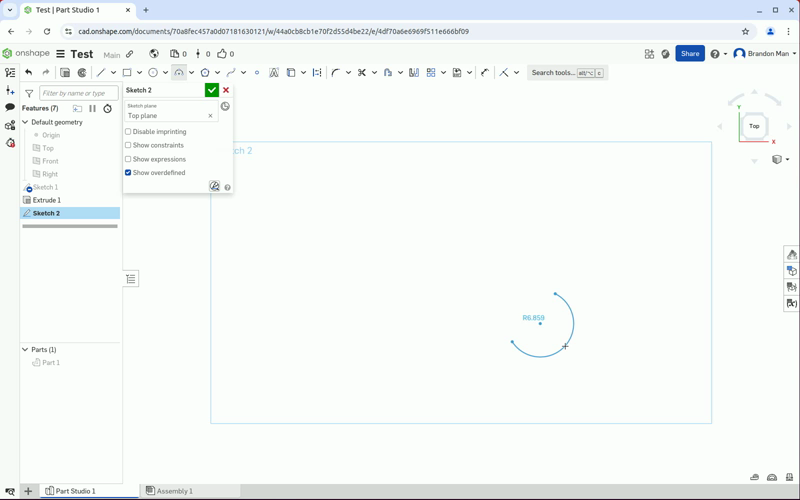
key_up(shift)
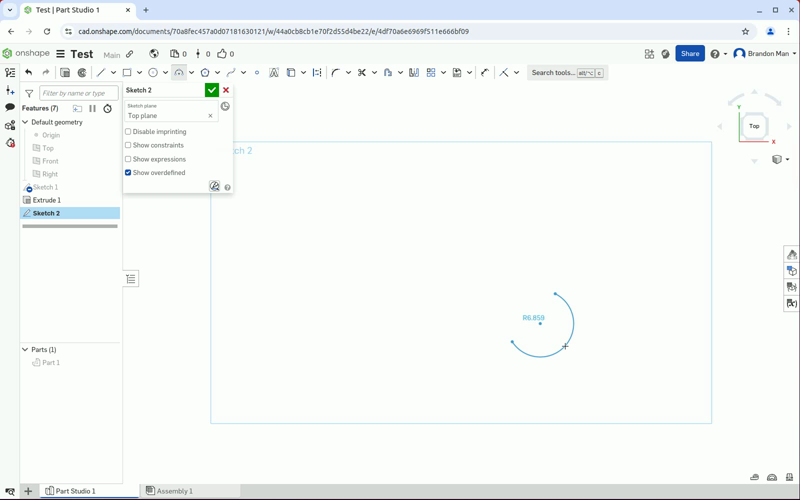
mouse_move(555, 293)
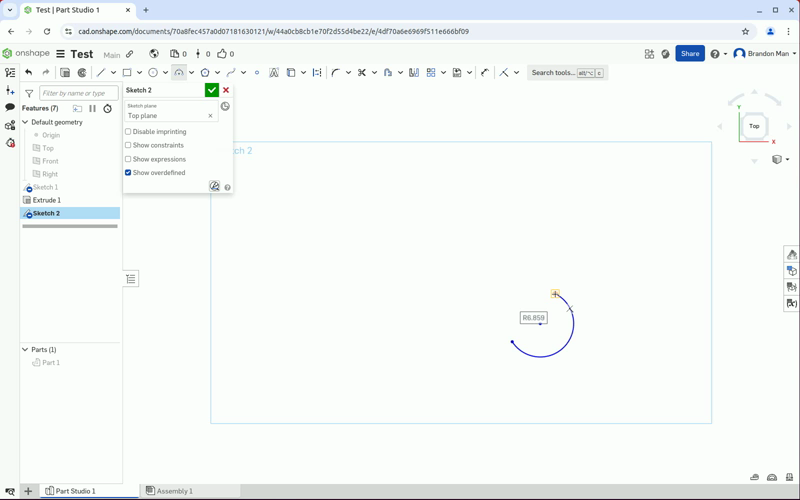
click(555, 293)
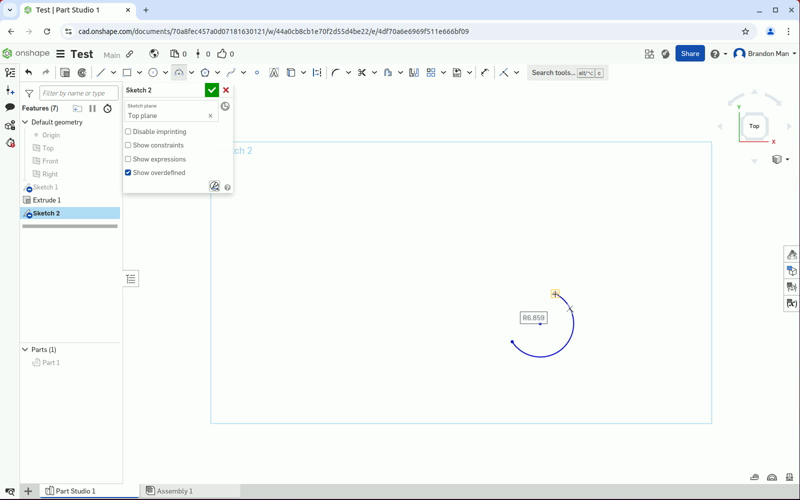
mouse_move(512, 341)
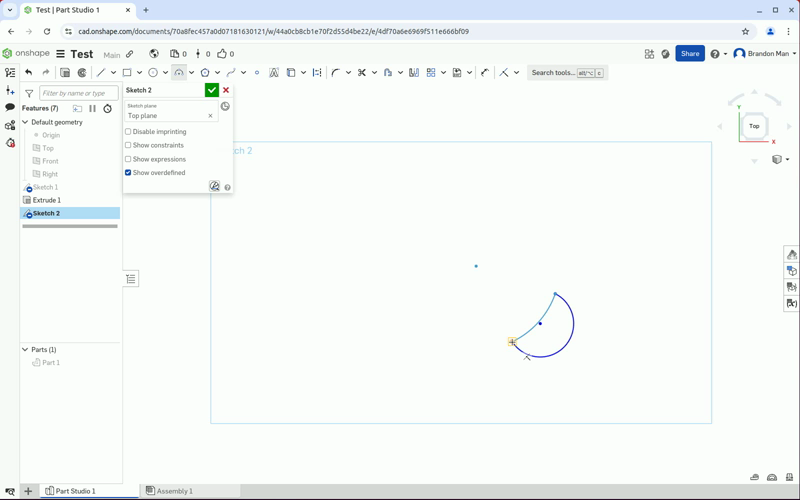
click(512, 341)
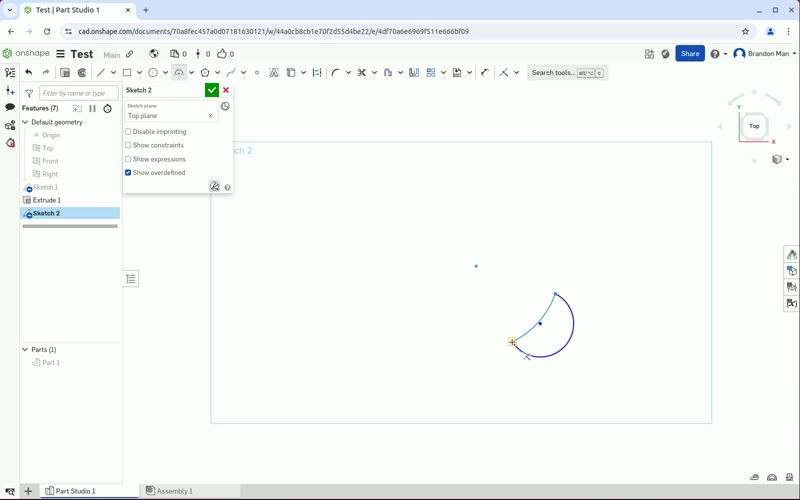
key_down(shift)
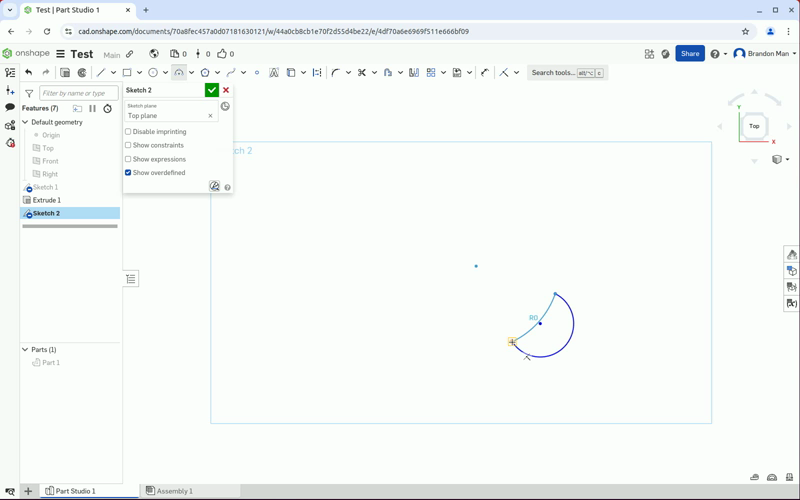
mouse_move(540, 323)
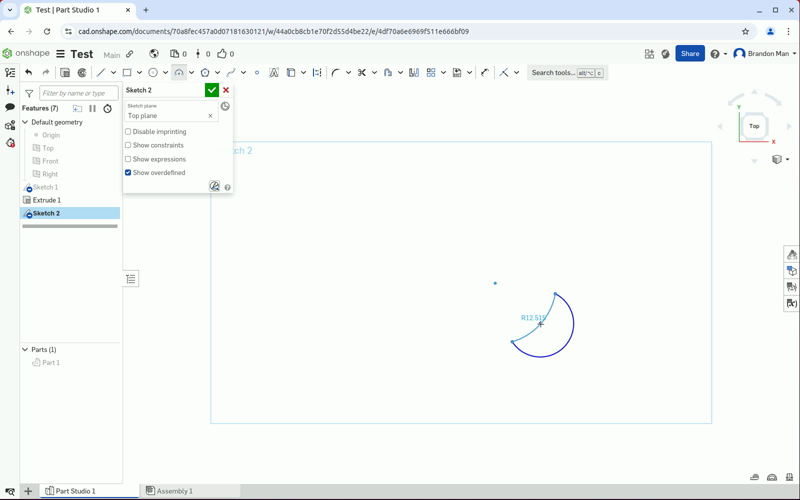
click(540, 323)
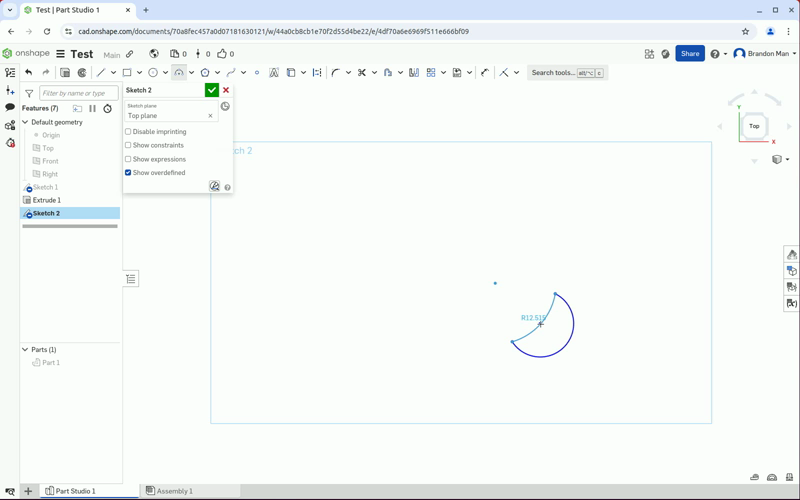
key_up(shift)
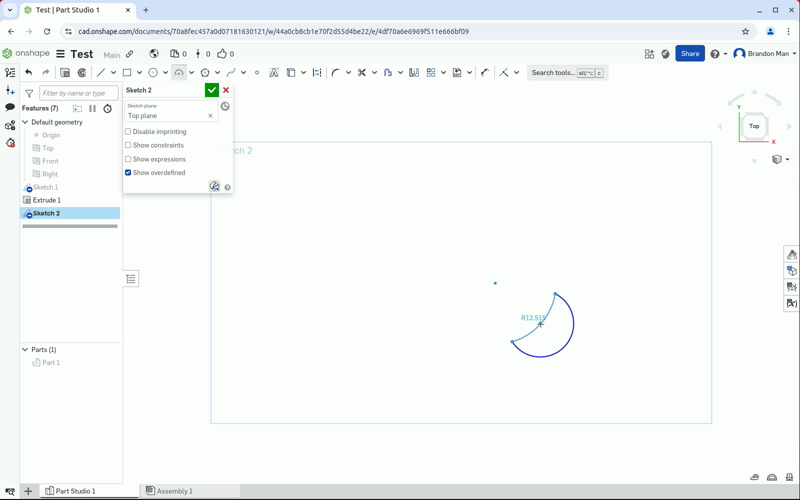
key(esc)
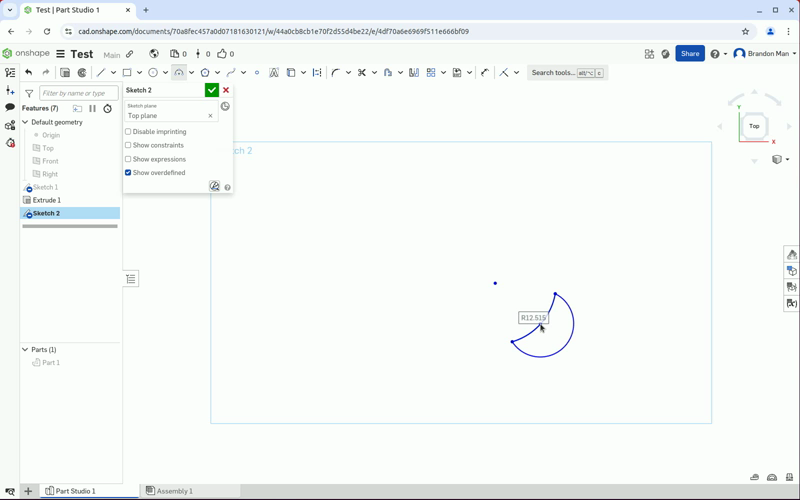
mouse_move(533, 350)
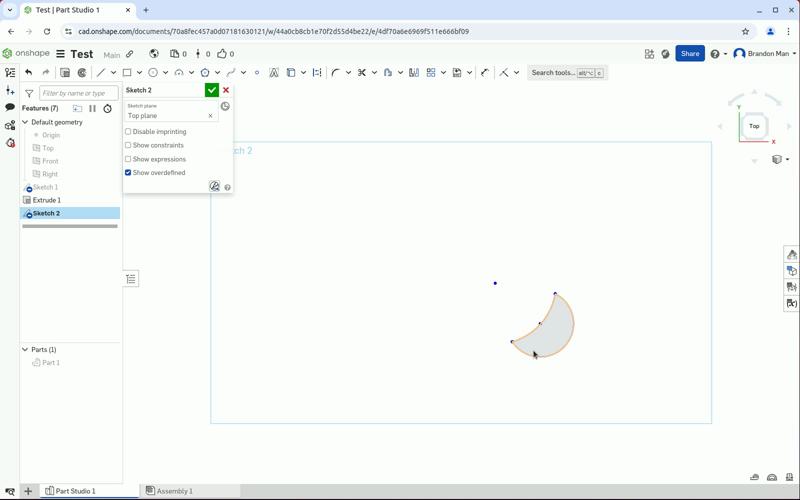
click(533, 350)
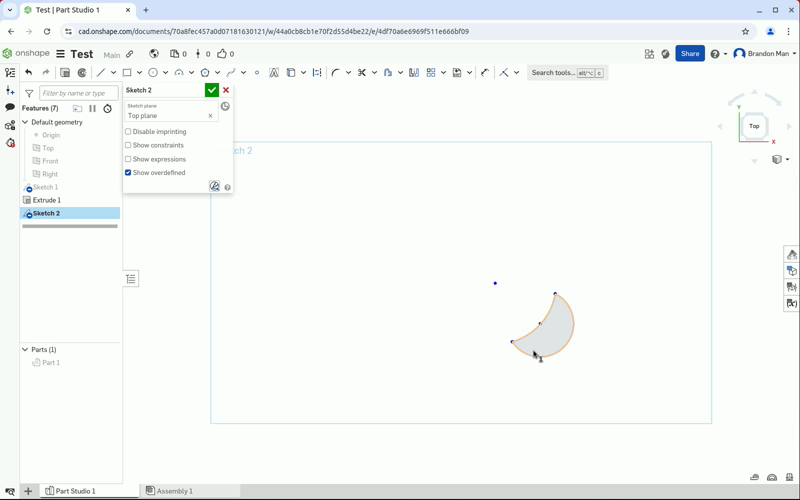
mouse_move(73, 352)
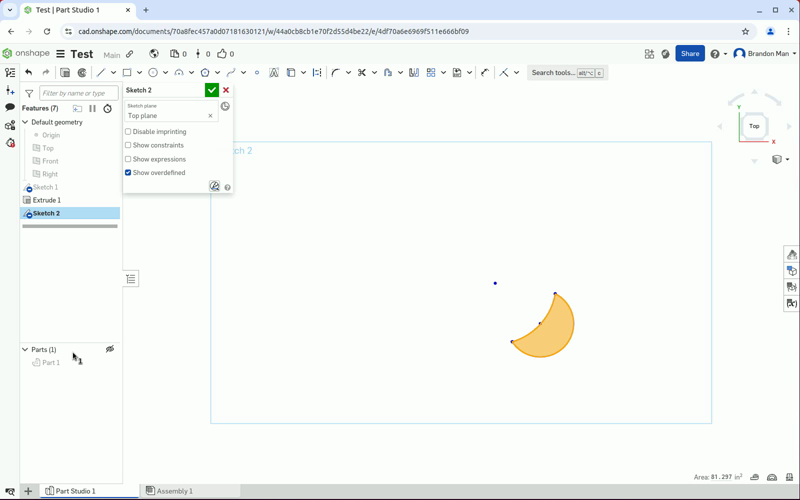
key(shift+y)
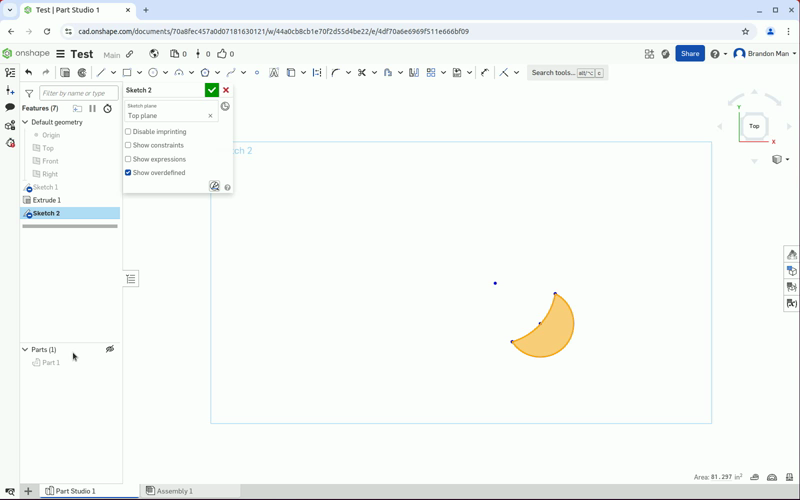
key(shift+e)
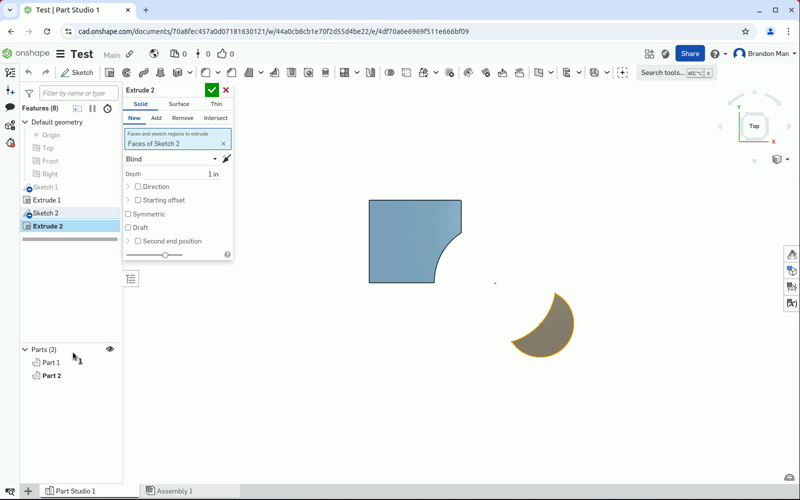
mouse_move(143, 106)
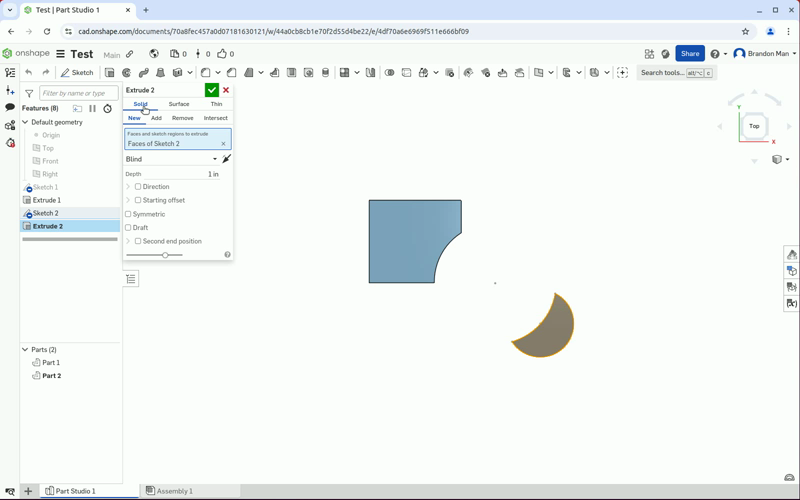
click(143, 106)
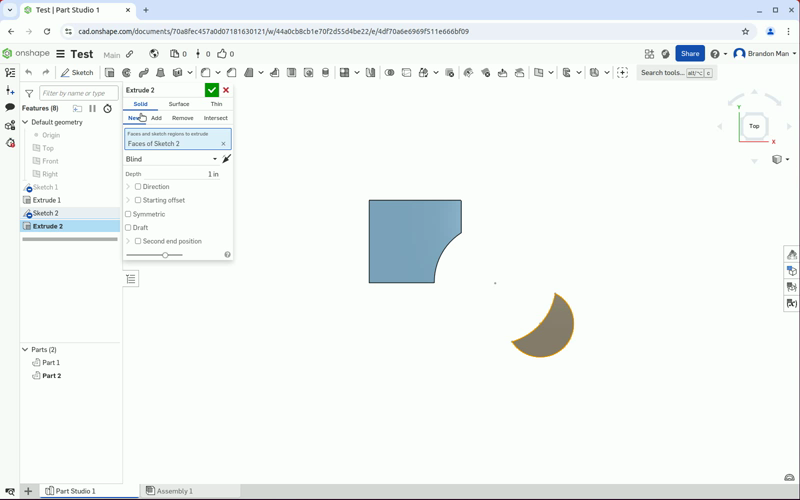
mouse_move(137, 120)
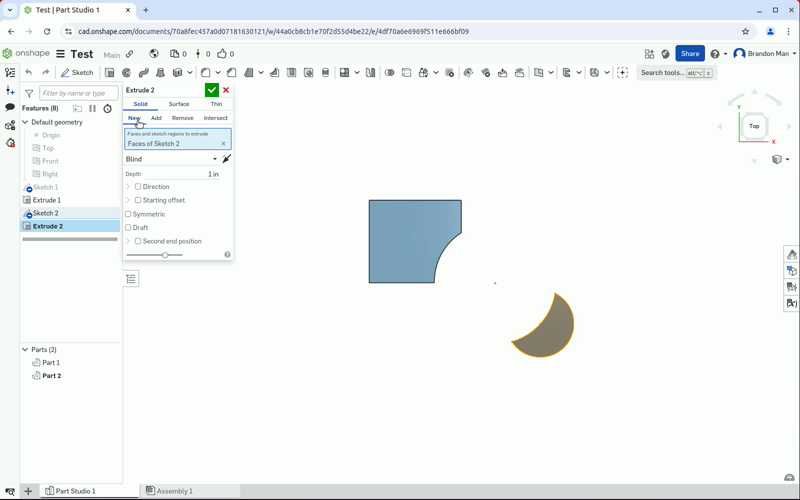
click(137, 120)
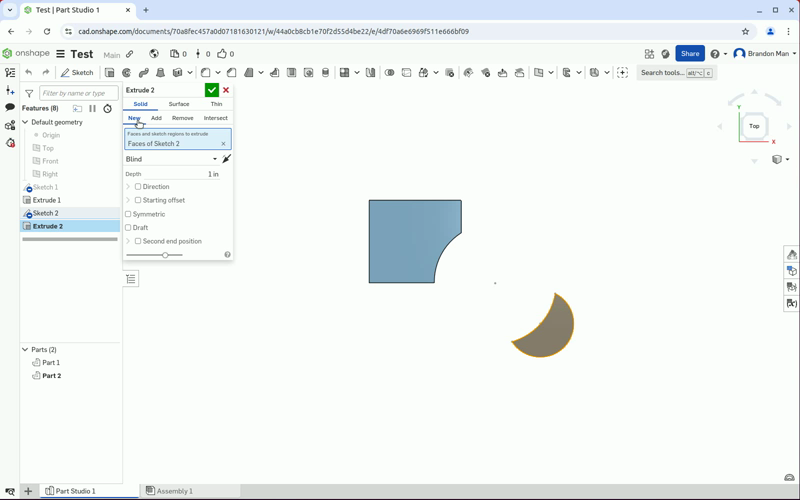
key(tab, 4)
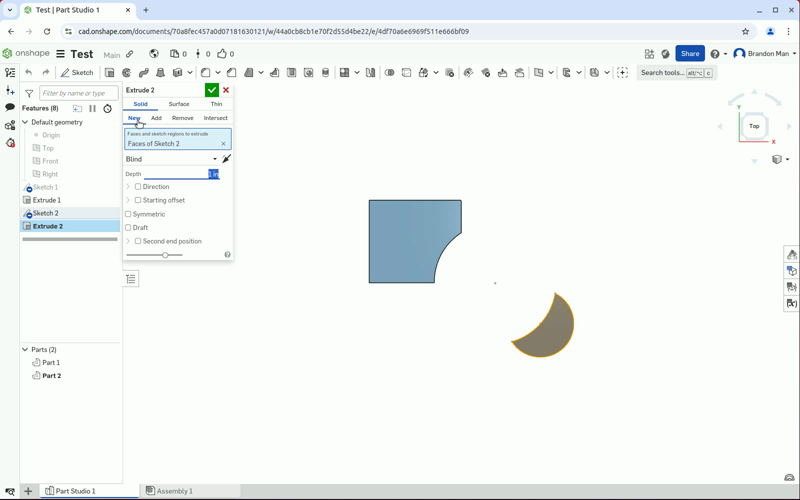
text(17.331)
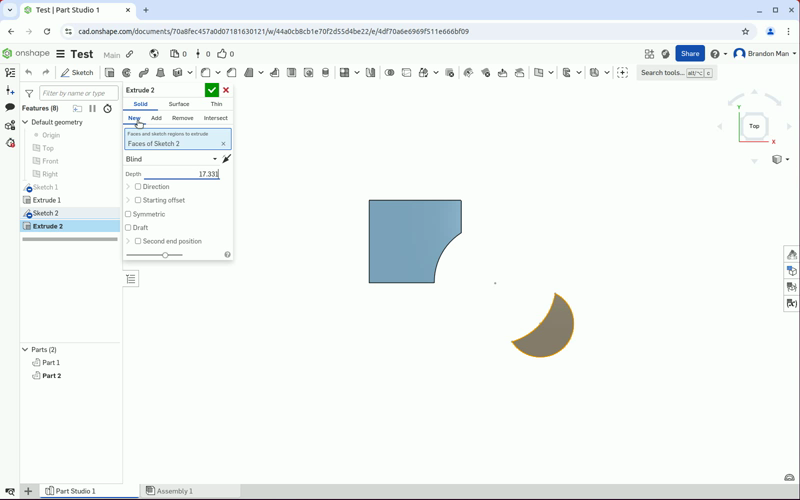
key(enter)
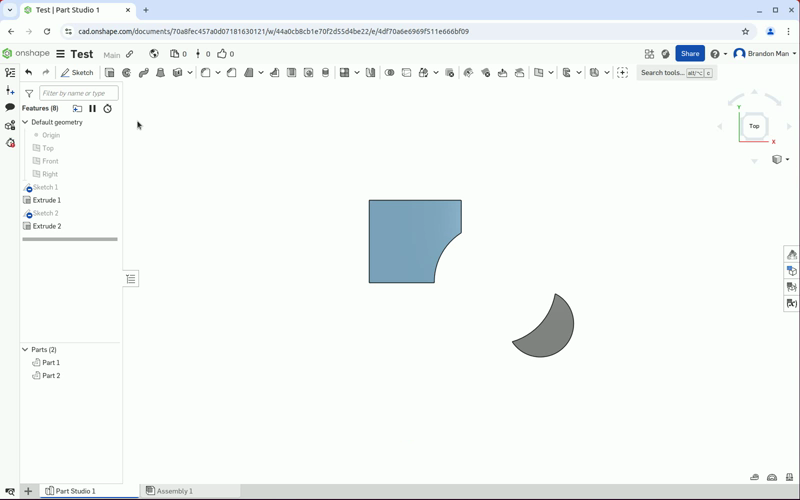
key(shift+h)
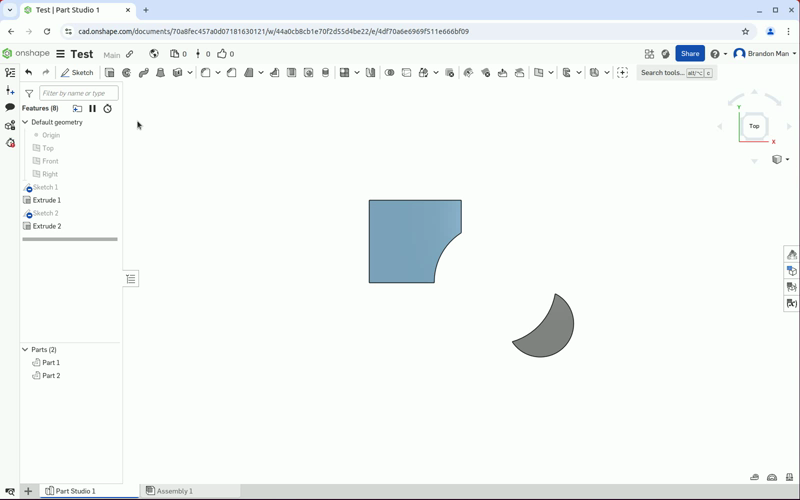
key(shift+h)
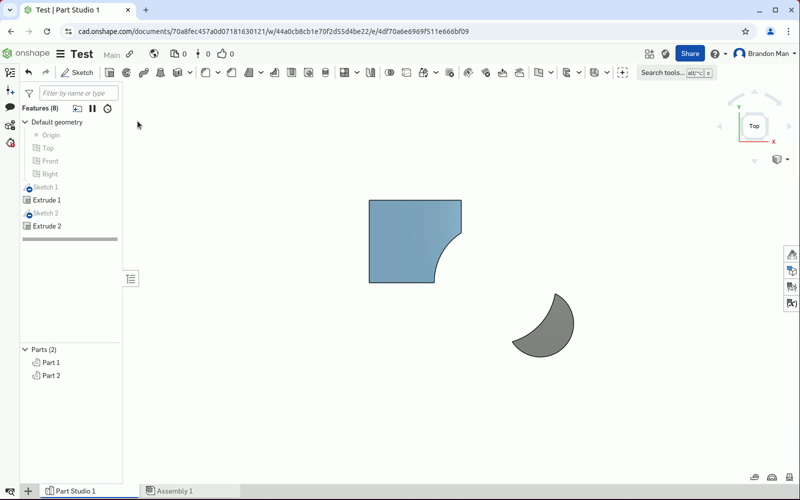
mouse_move(73, 189)
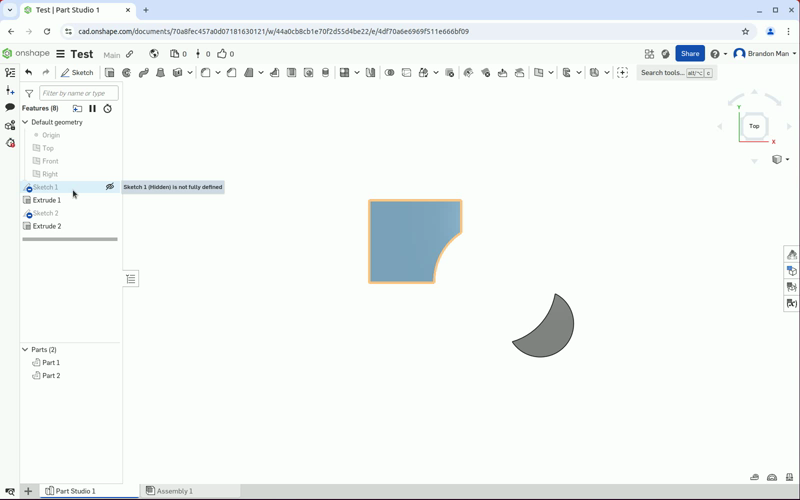
click(73, 189)
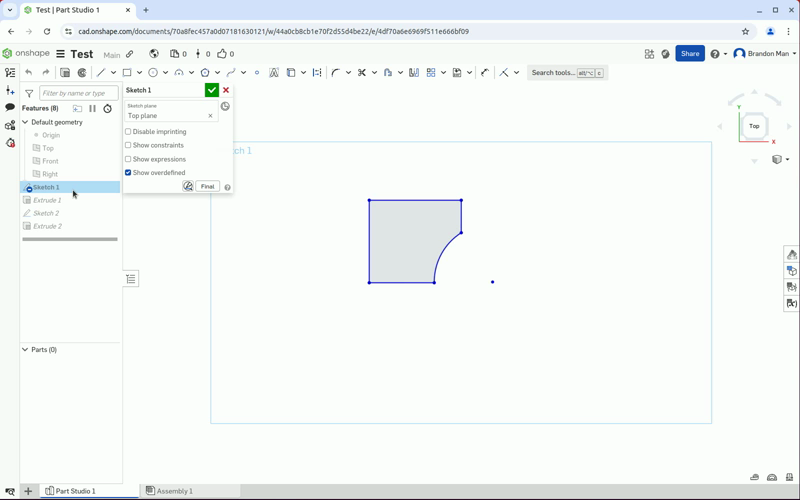
mouse_move(229, 92)
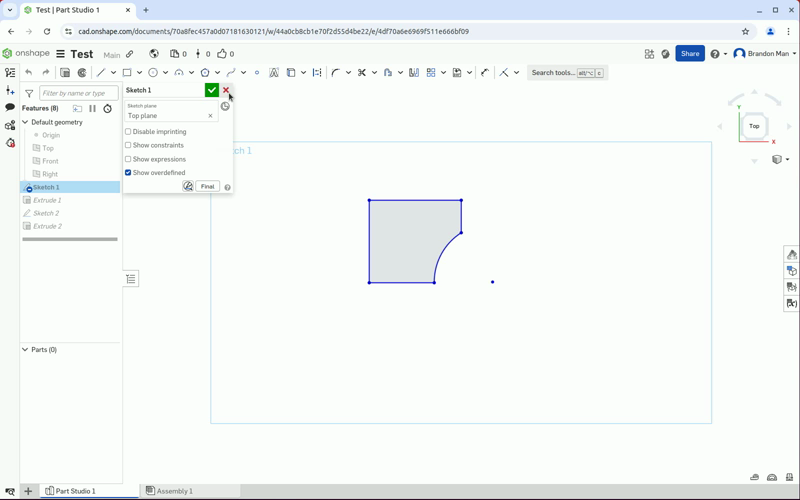
click(229, 92)
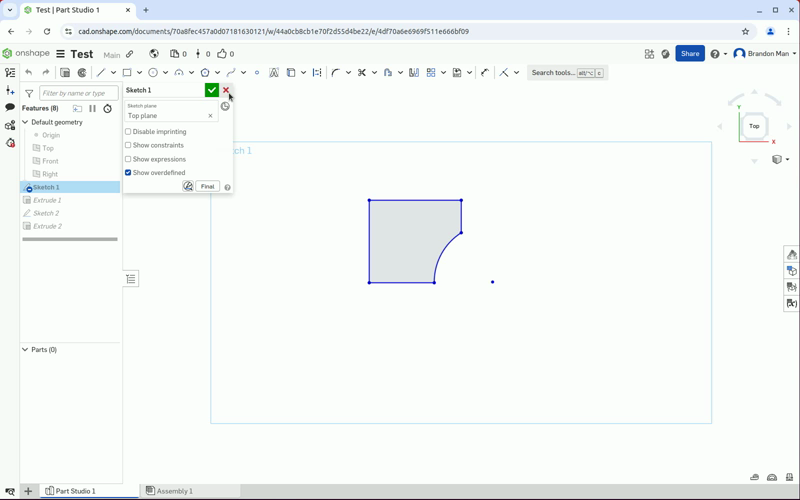
key(shift+s)
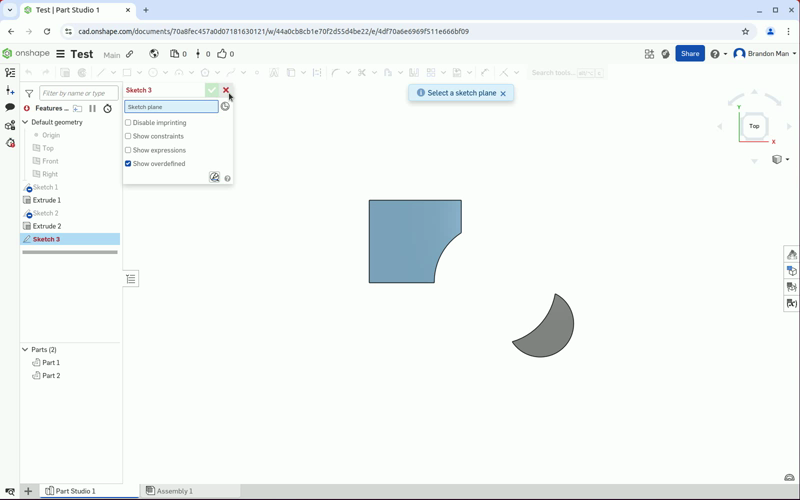
mouse_move(73, 150)
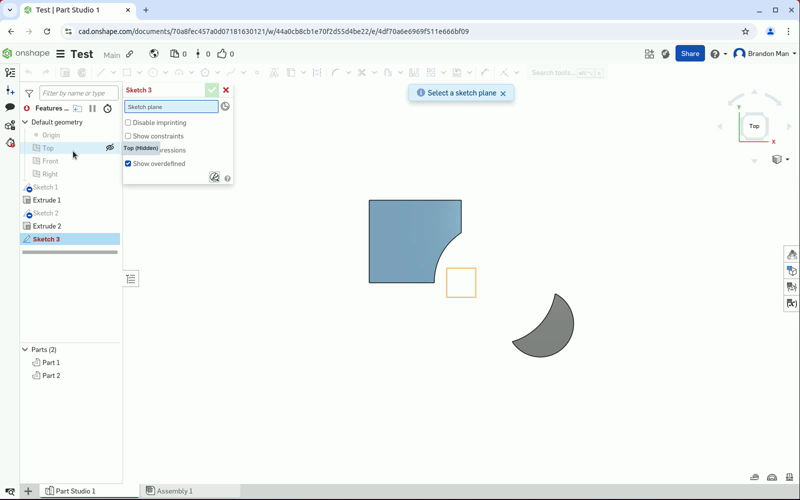
click(73, 150)
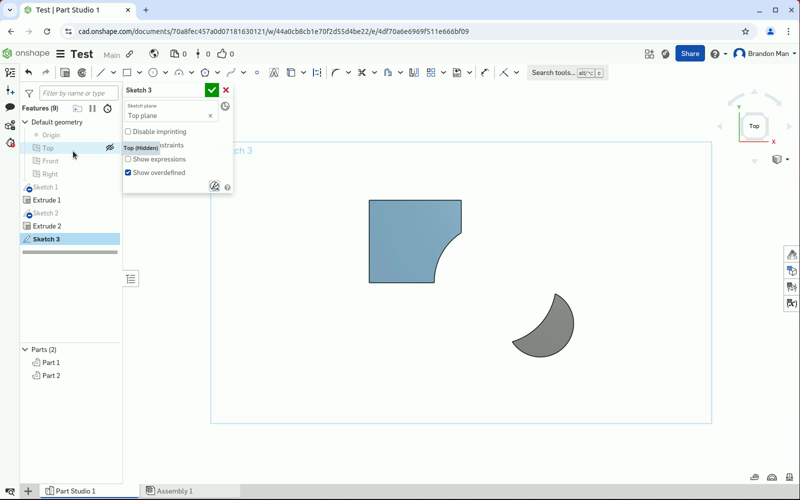
mouse_move(73, 352)
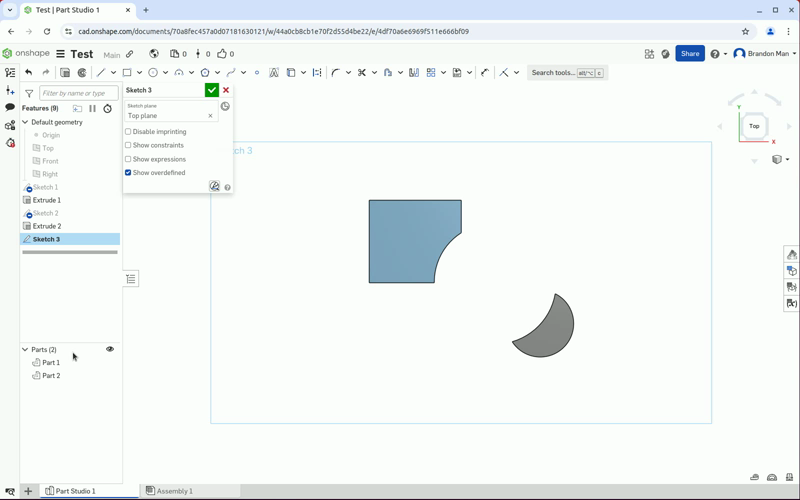
key(y)
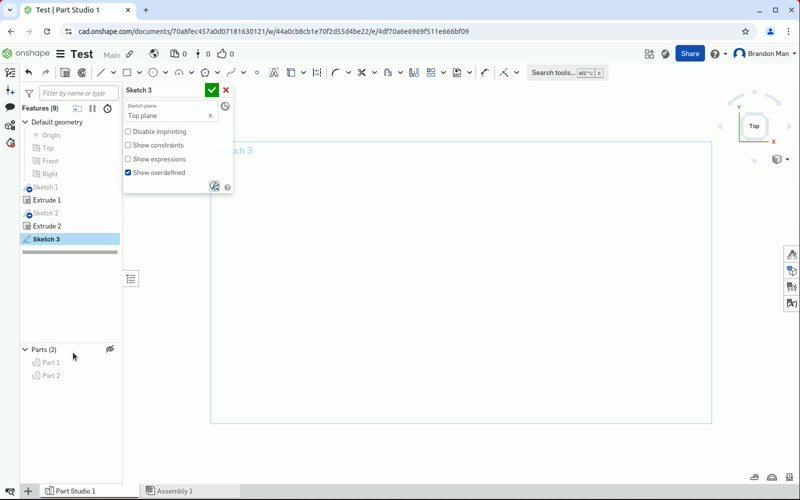
key(a)
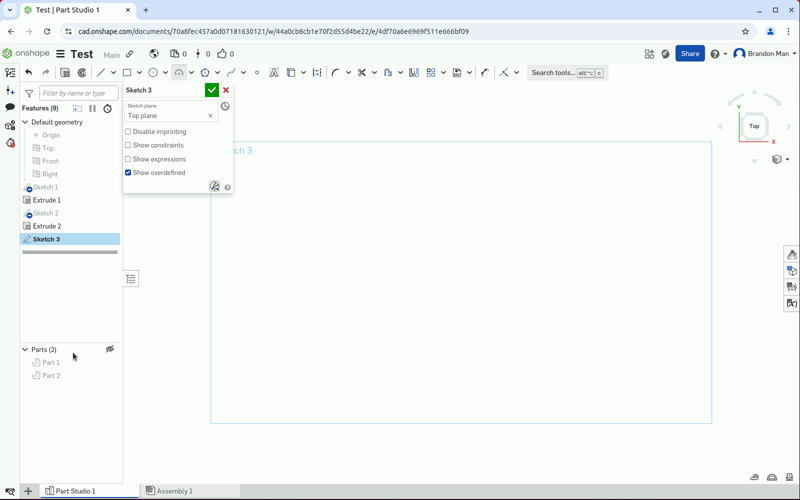
key_down(shift)
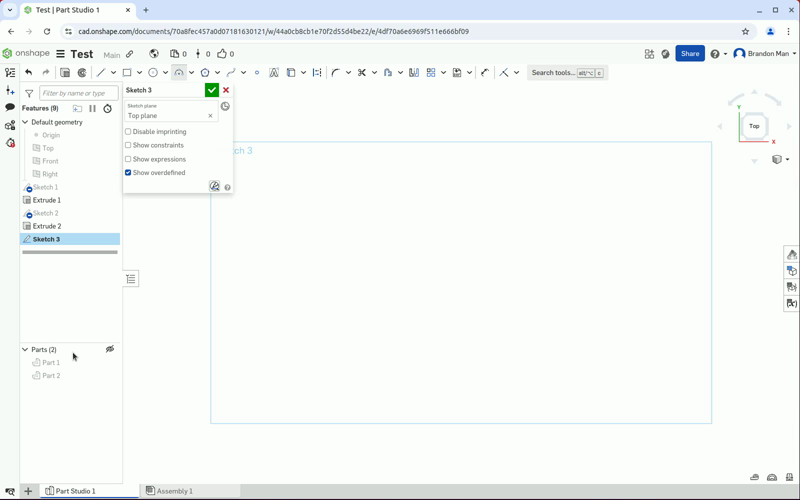
mouse_move(433, 282)
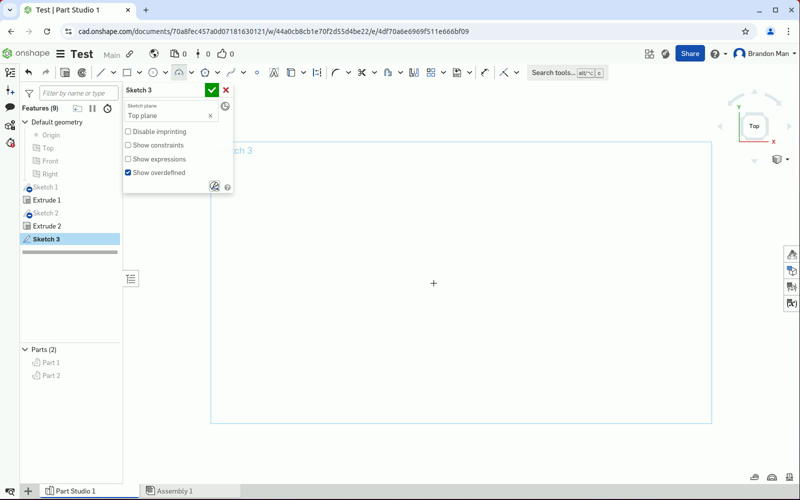
click(433, 282)
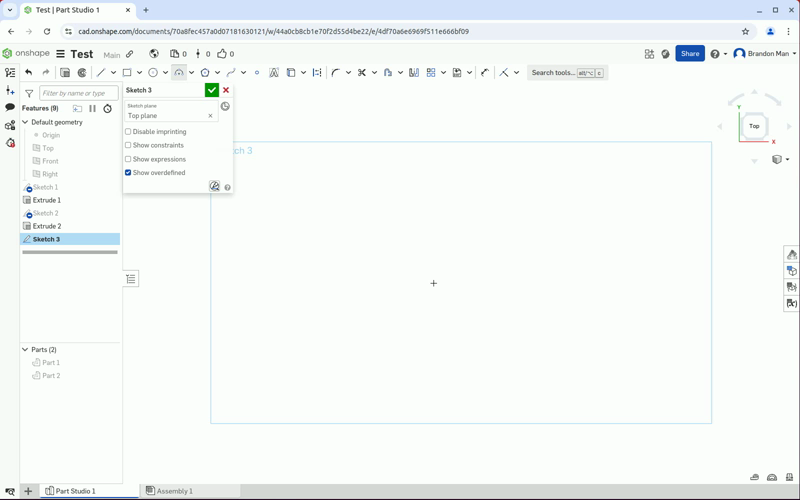
key_up(shift)
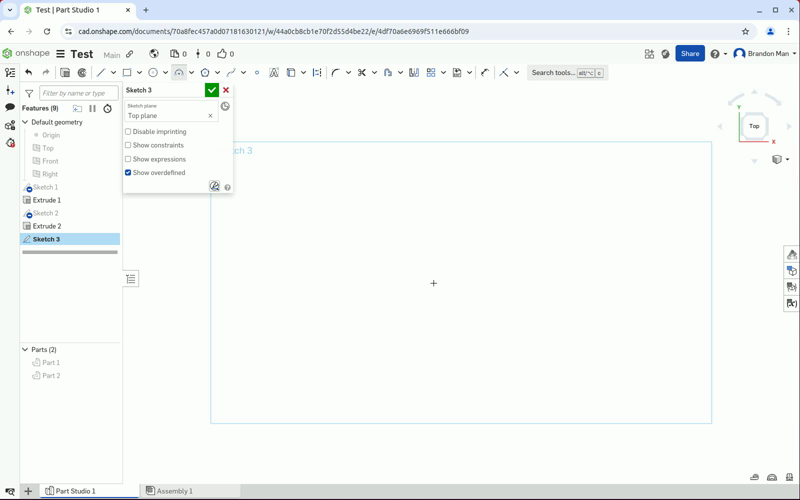
key_down(shift)
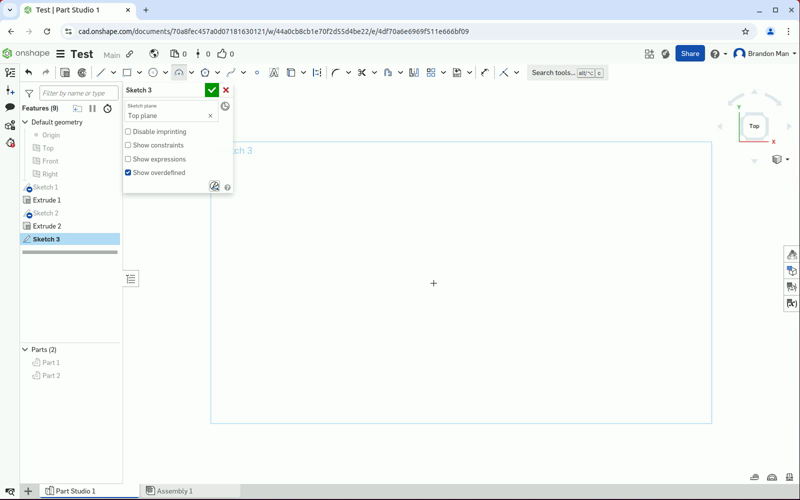
mouse_move(512, 340)
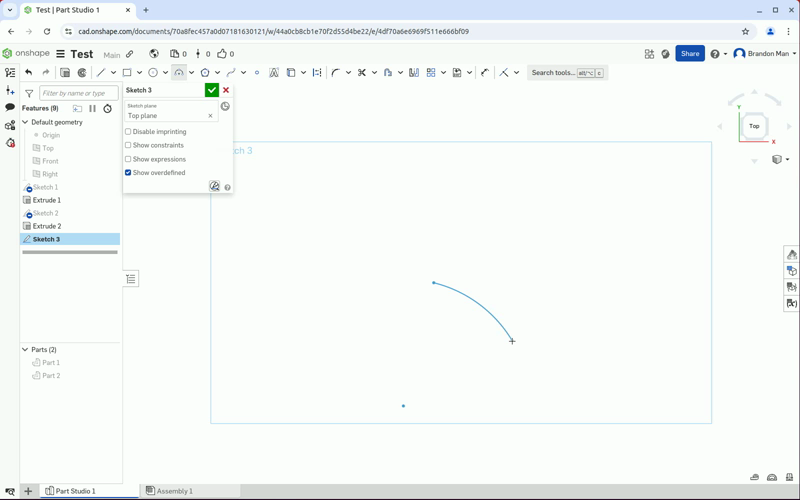
click(512, 340)
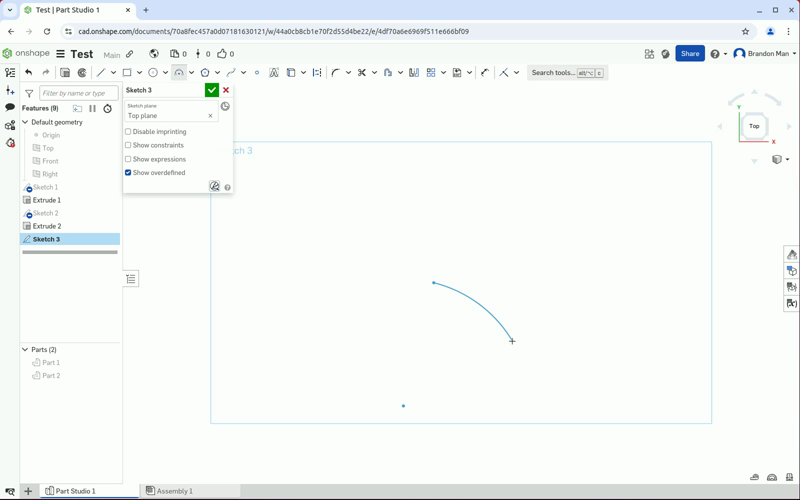
mouse_move(458, 331)
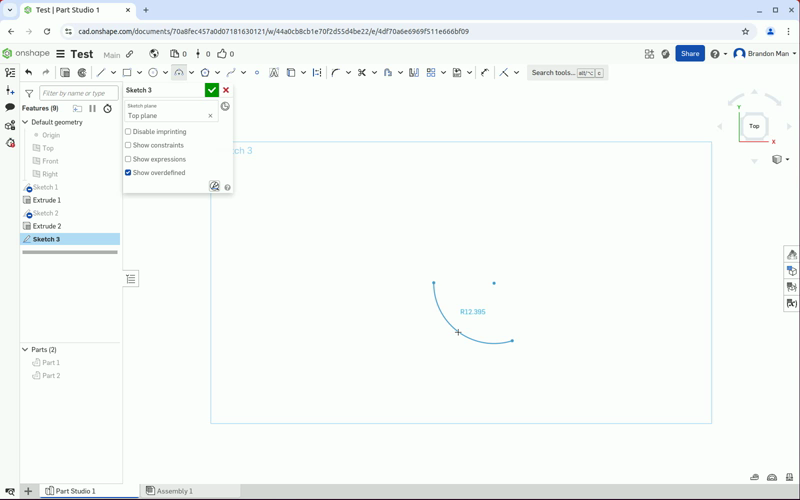
click(458, 331)
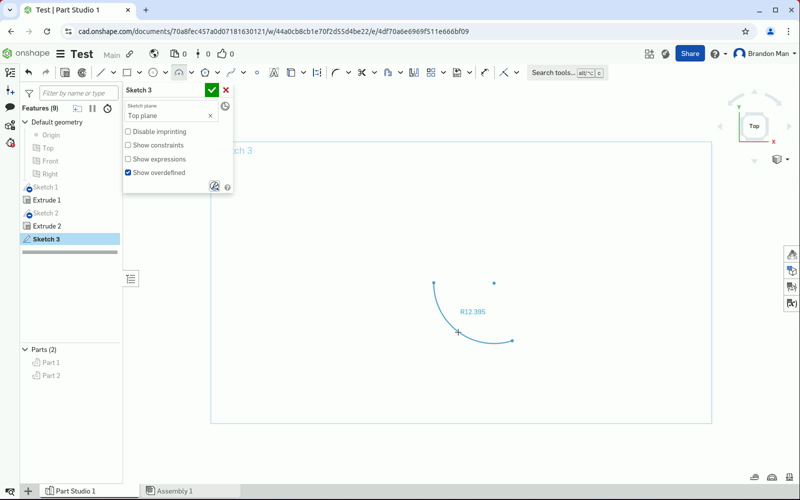
key_up(shift)
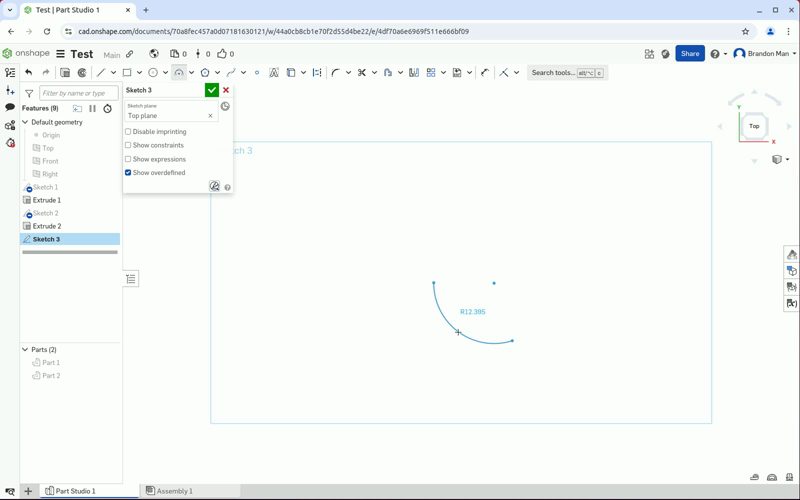
mouse_move(512, 340)
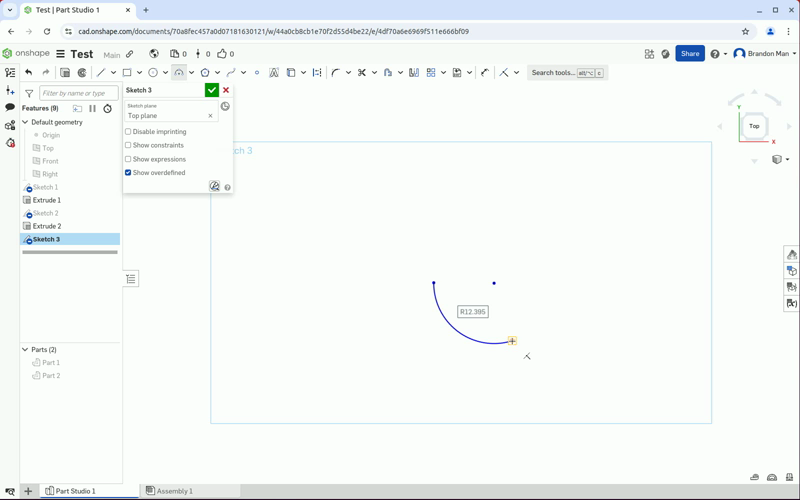
click(512, 340)
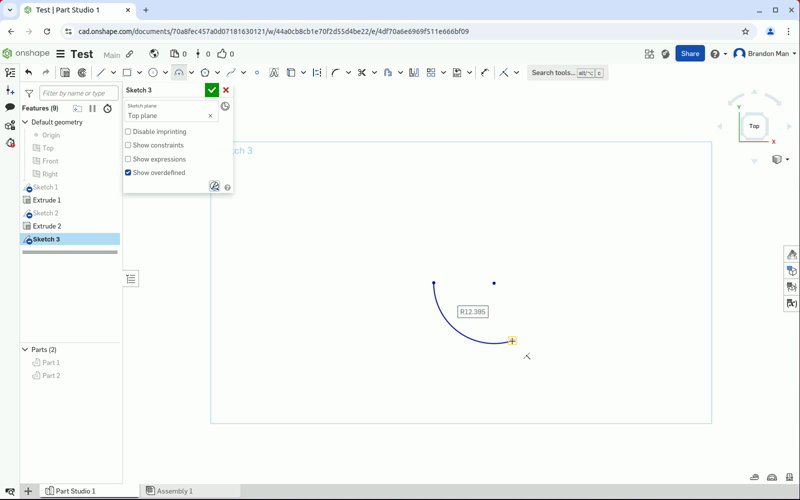
key_down(shift)
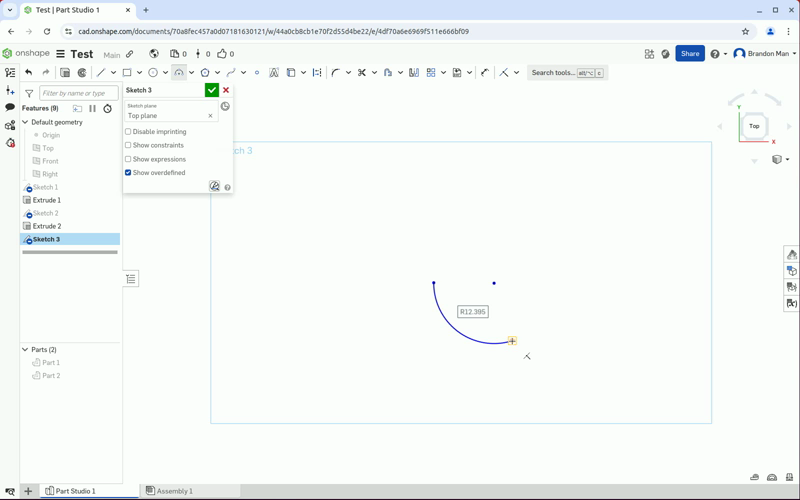
mouse_move(554, 294)
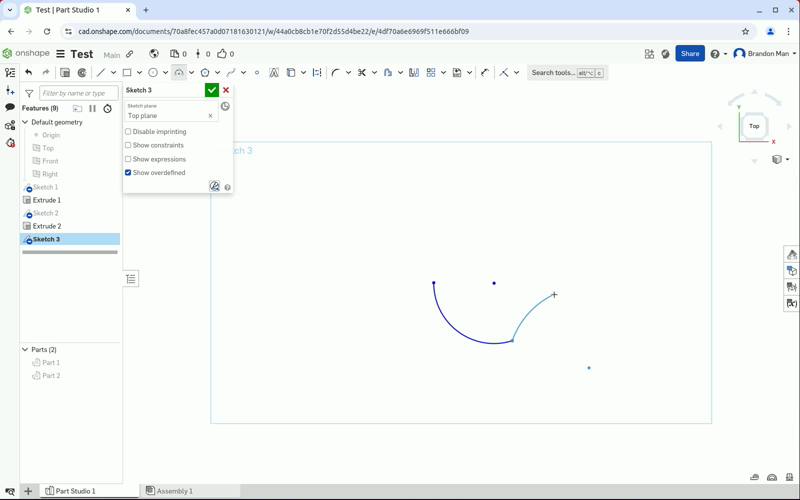
click(554, 294)
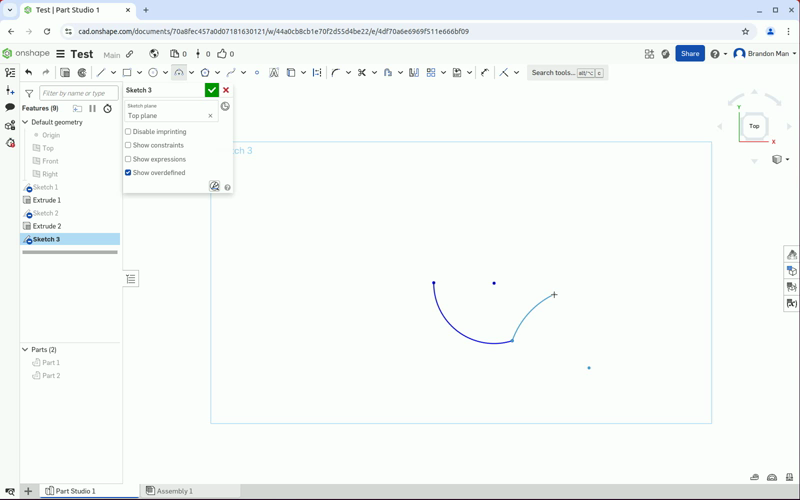
mouse_move(515, 301)
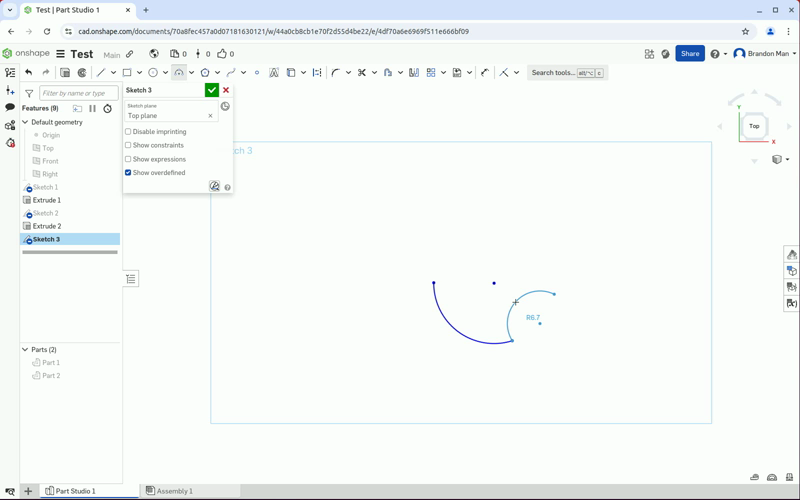
click(515, 301)
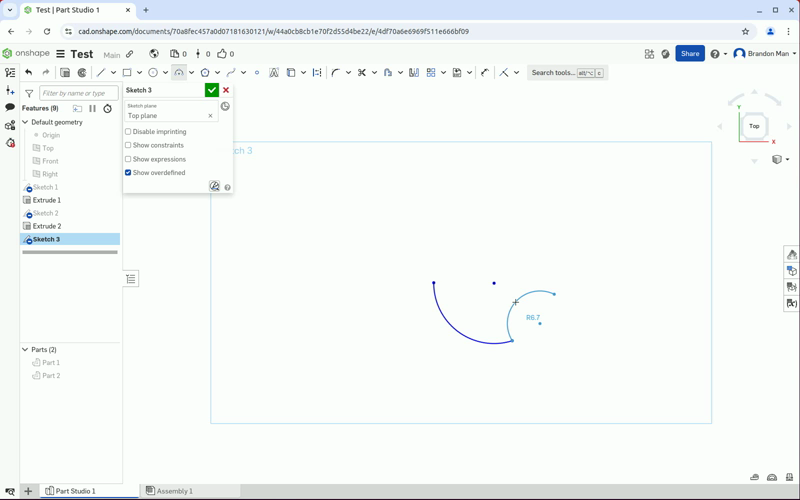
key_up(shift)
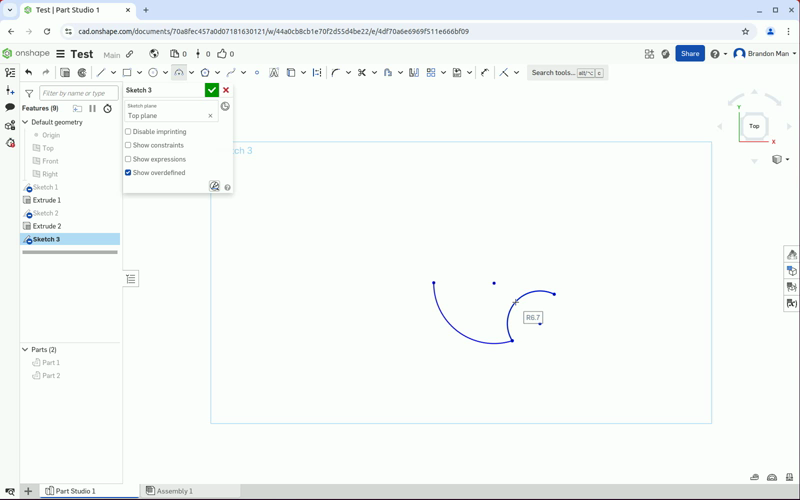
mouse_move(554, 294)
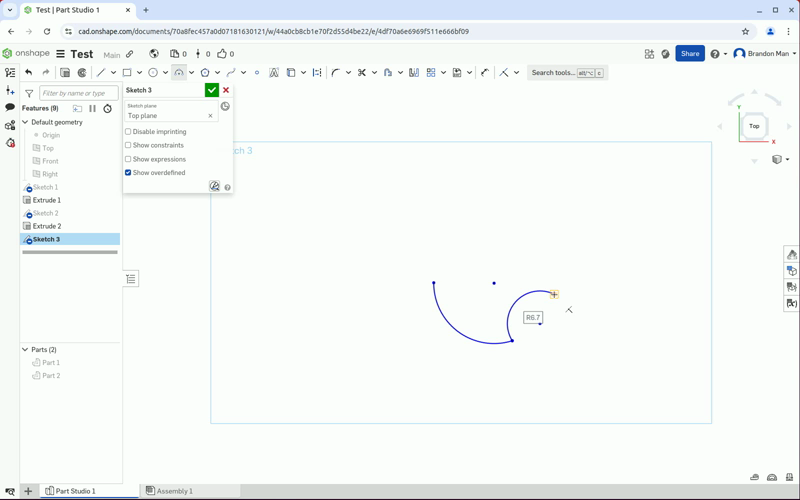
click(554, 294)
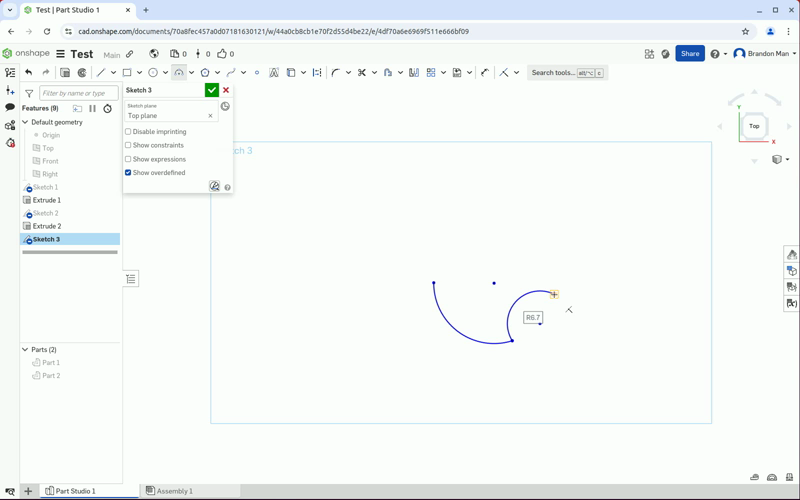
key_down(shift)
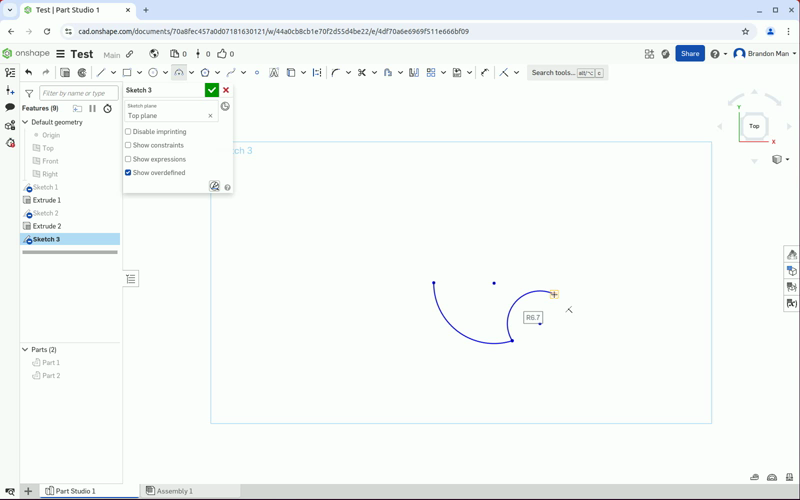
mouse_move(460, 232)
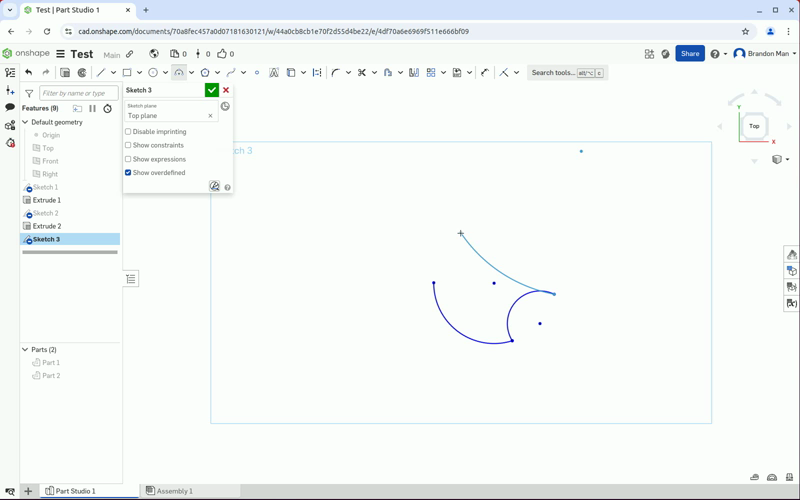
click(460, 232)
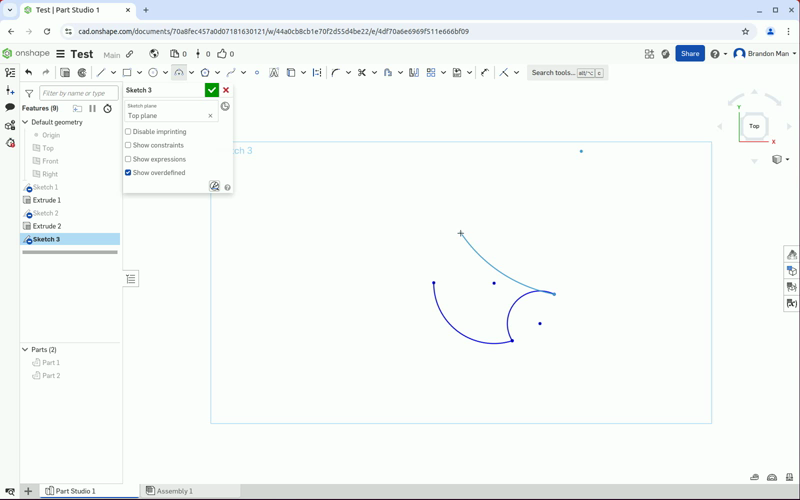
mouse_move(528, 231)
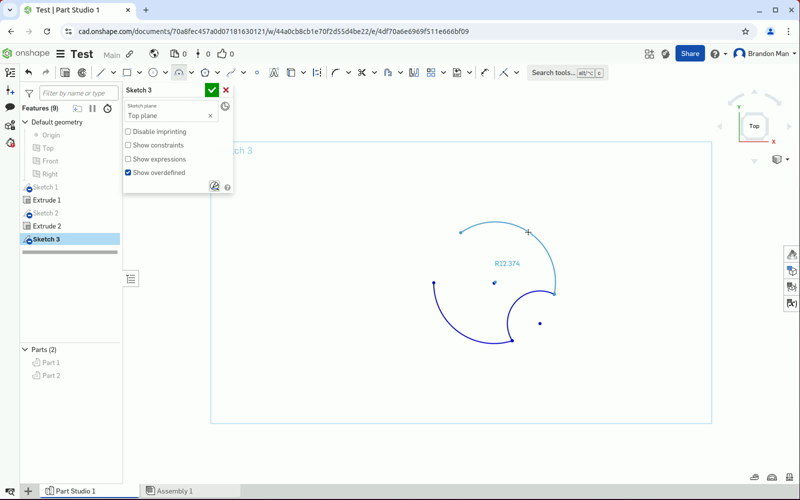
click(528, 231)
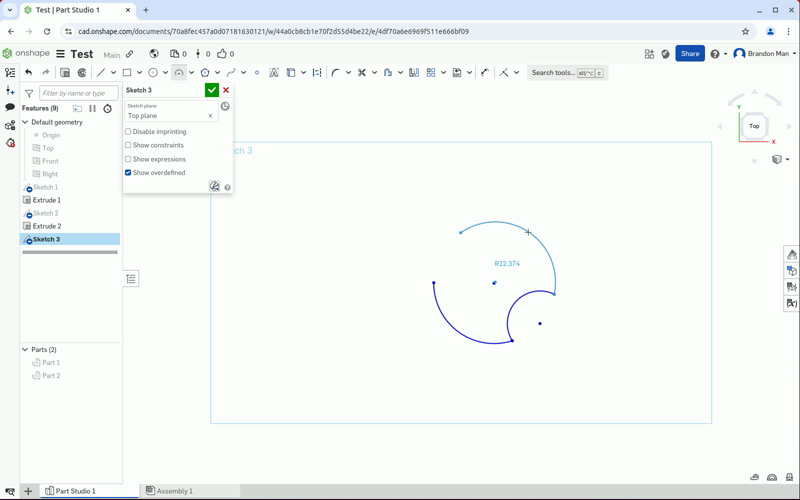
key_up(shift)
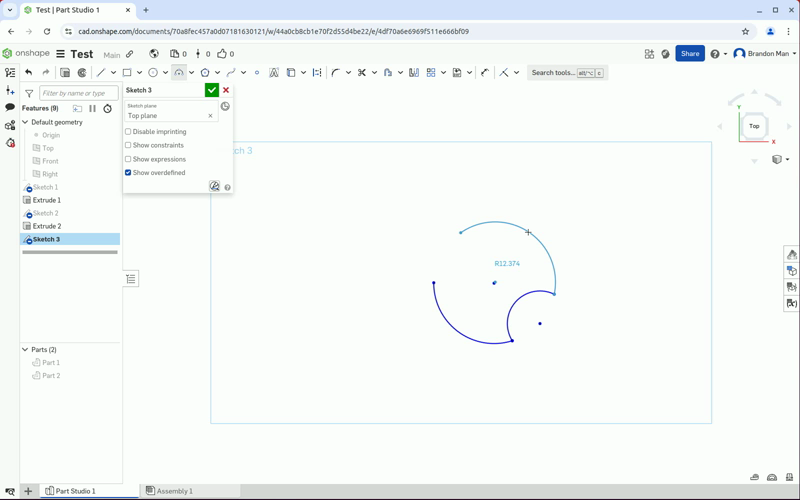
key(esc)
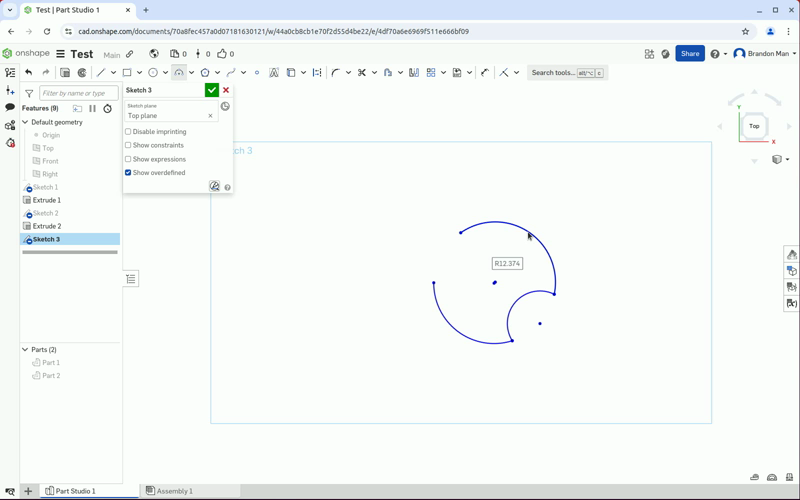
key(l)
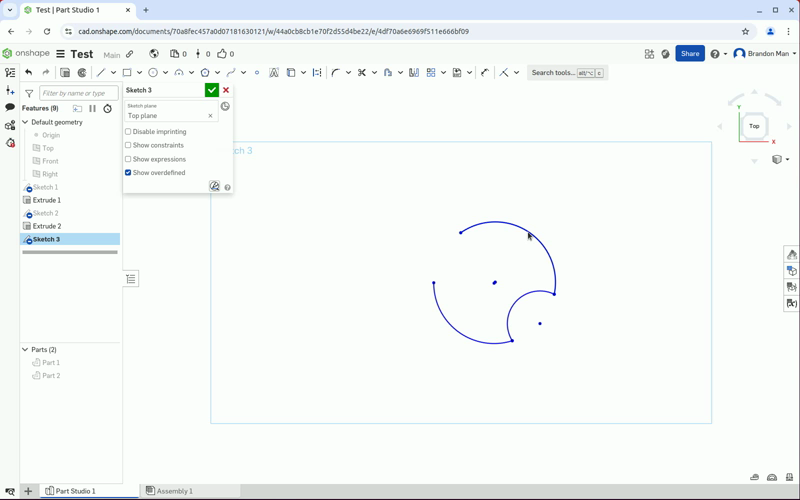
mouse_move(460, 232)
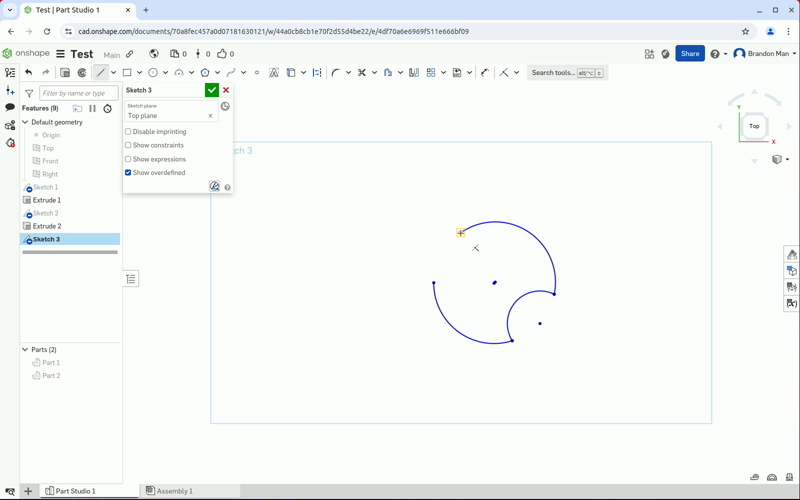
click(460, 232)
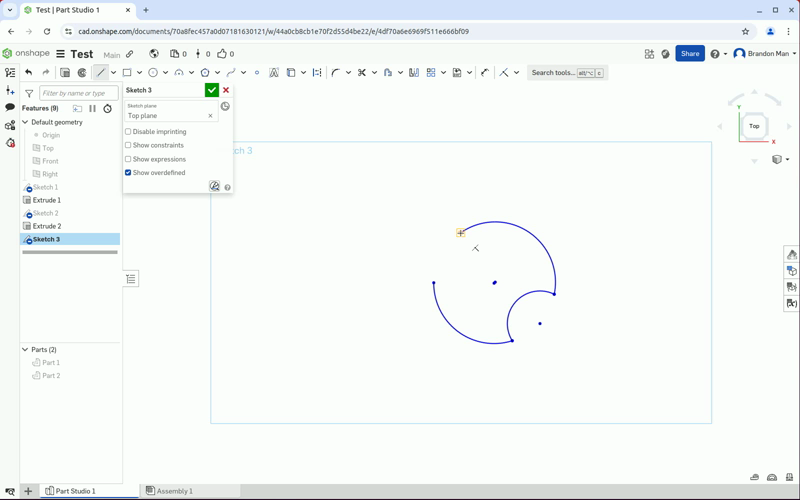
key_down(shift)
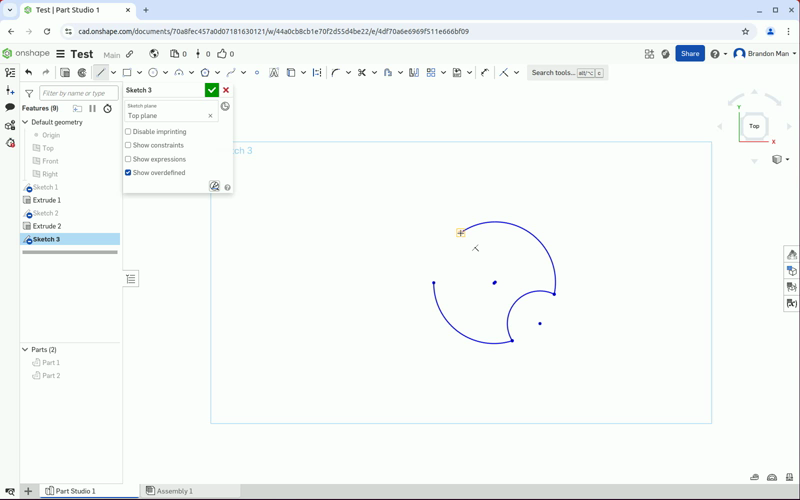
mouse_move(490, 232)
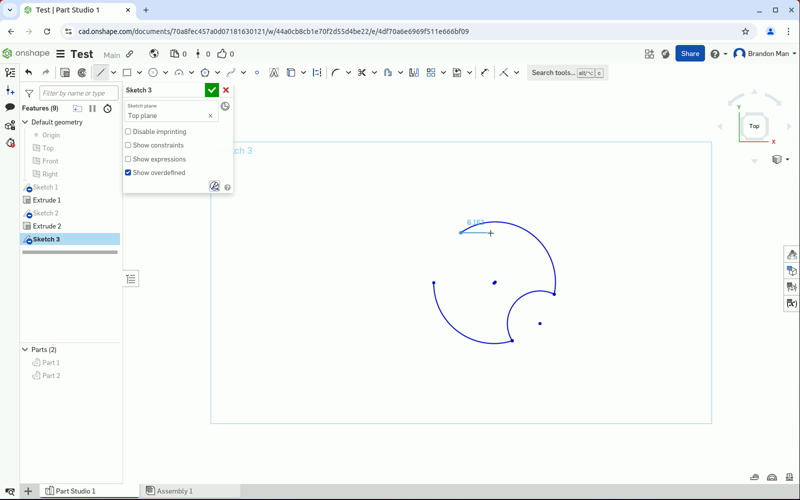
mouse_move(460, 282)
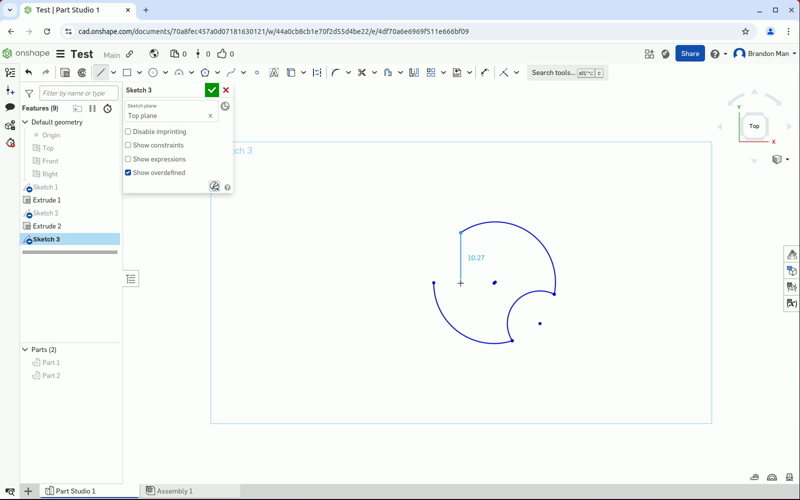
click(460, 282)
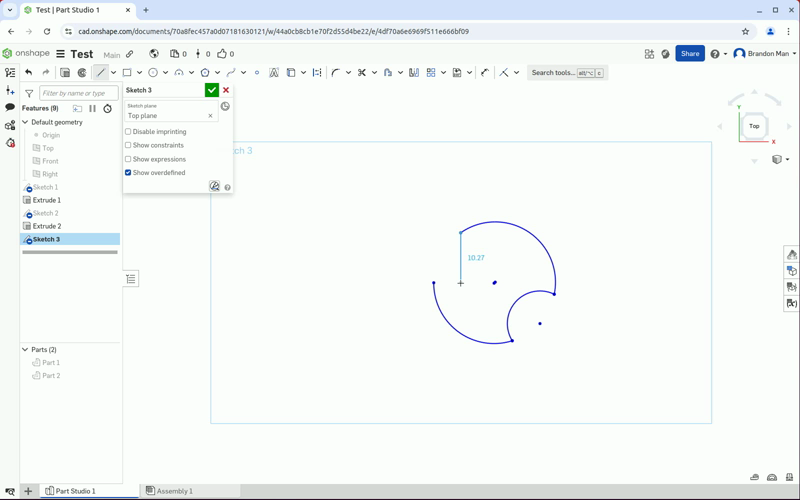
key_up(shift)
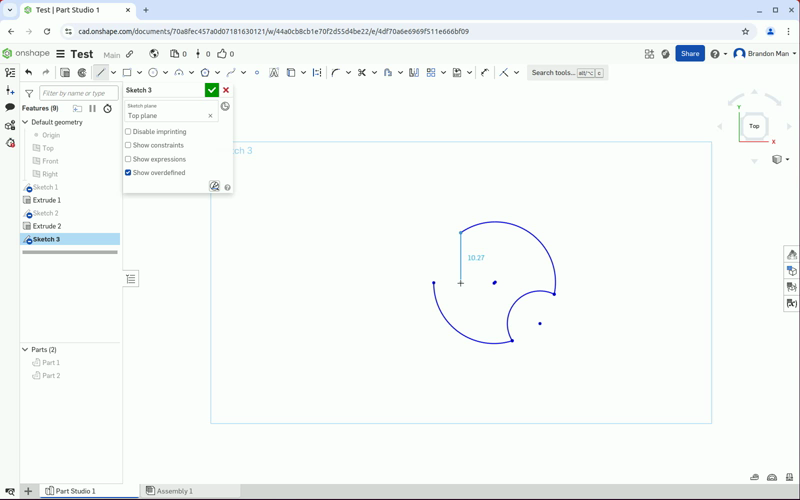
mouse_move(490, 282)
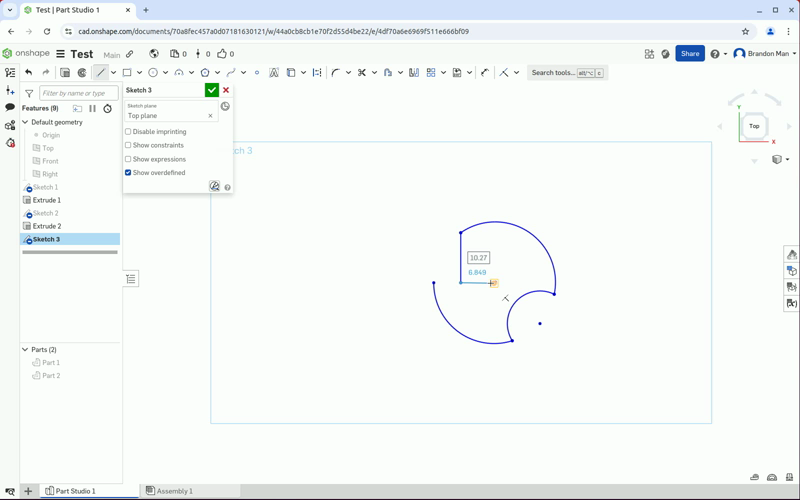
key_down(shift)
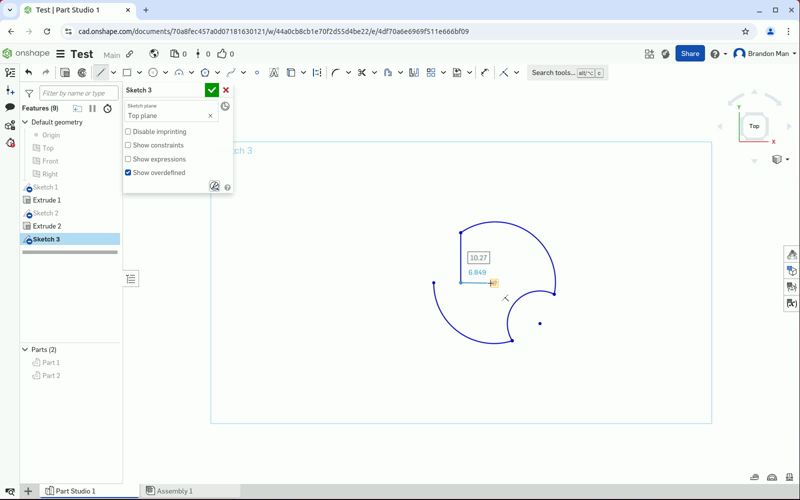
mouse_move(433, 282)
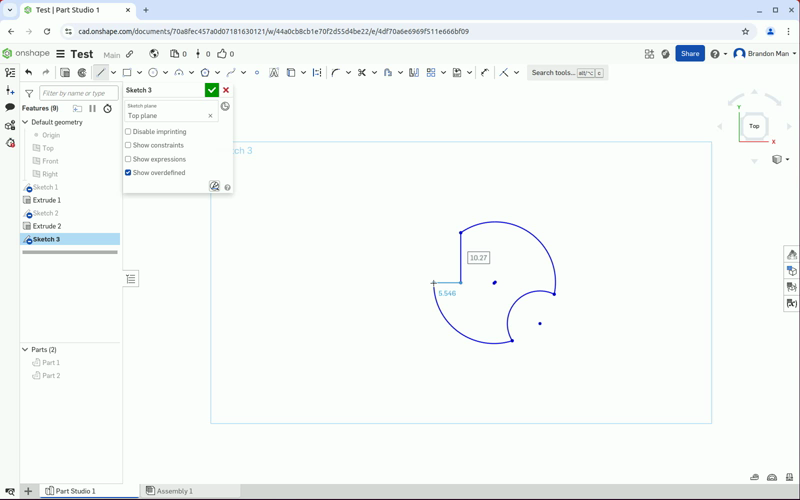
key_up(shift)
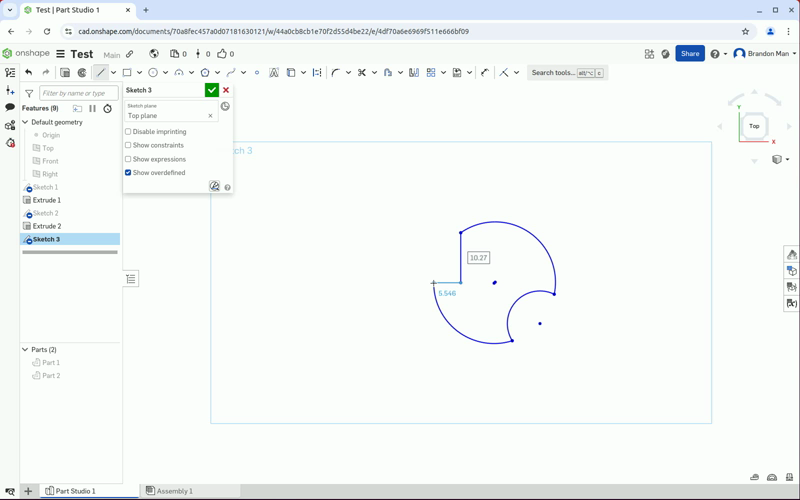
click(433, 282)
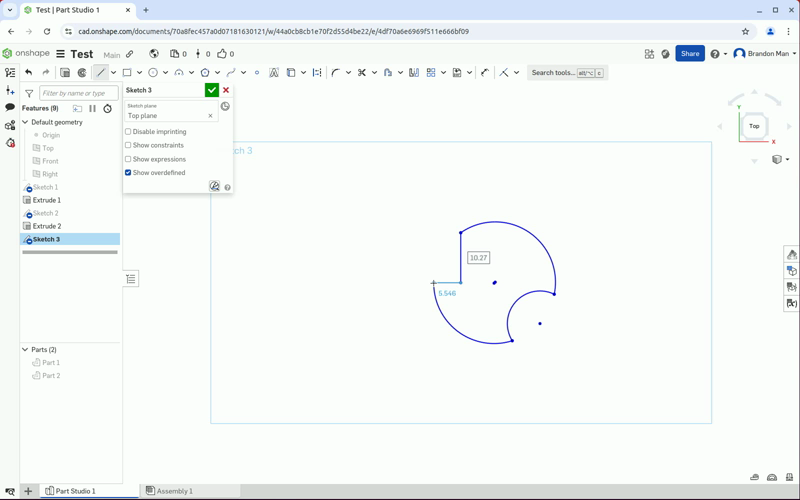
key(esc)
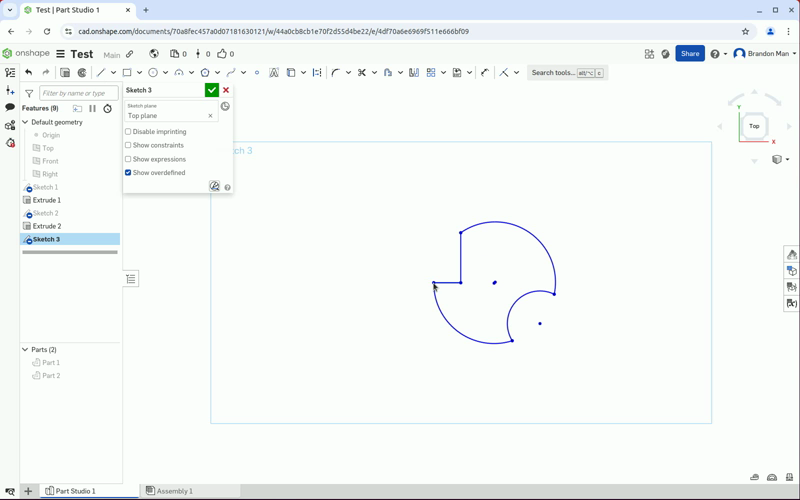
mouse_move(475, 247)
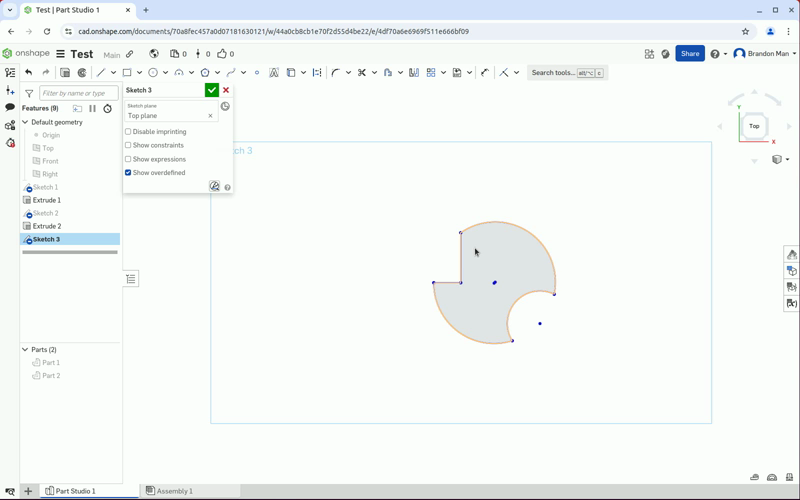
click(475, 247)
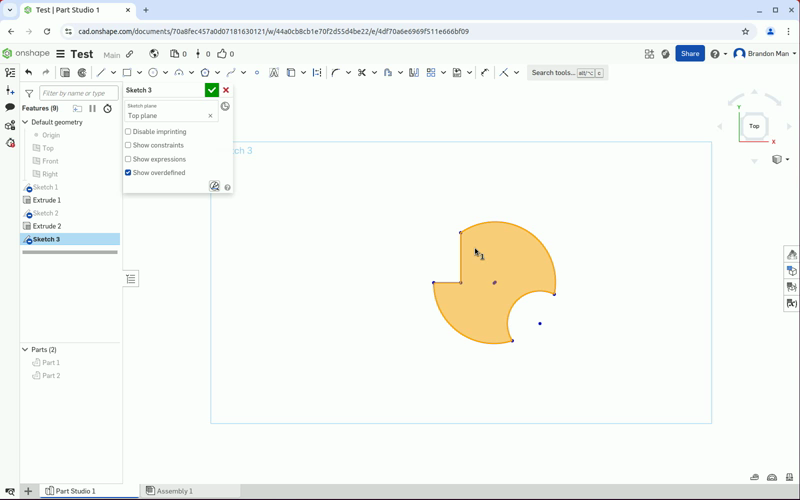
mouse_move(73, 352)
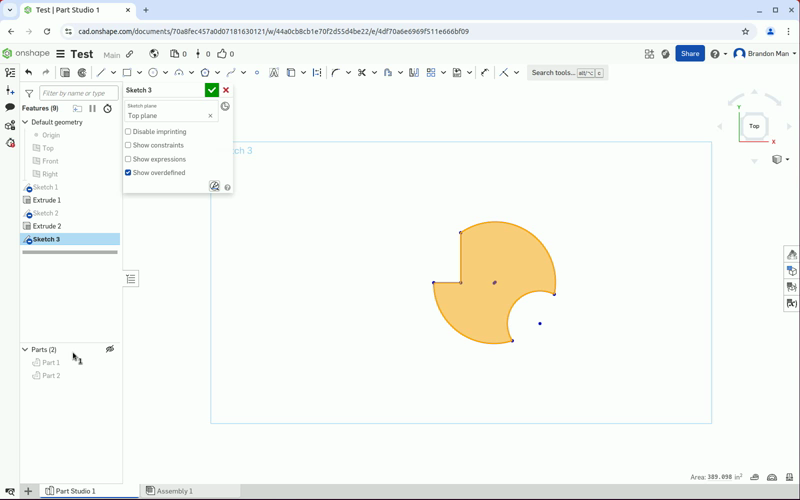
key(shift+y)
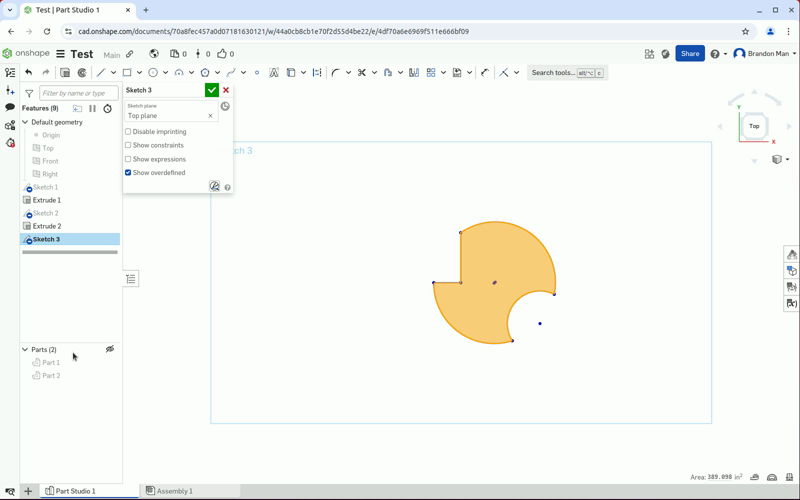
key(shift+e)
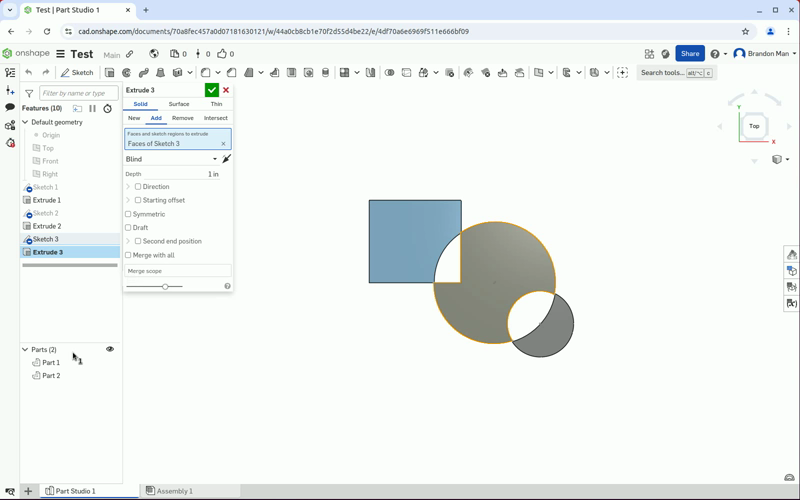
mouse_move(143, 106)
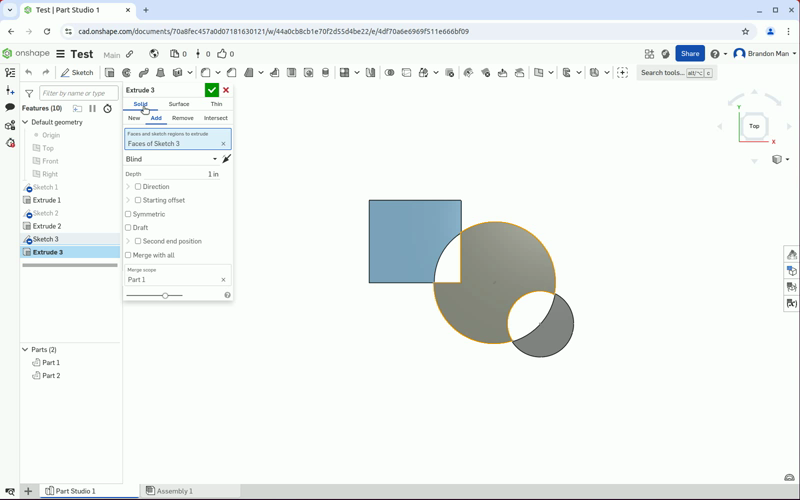
click(143, 106)
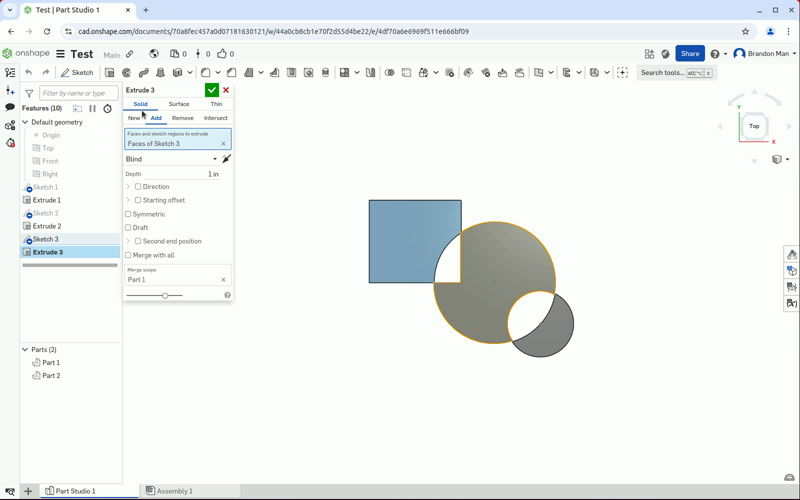
mouse_move(137, 120)
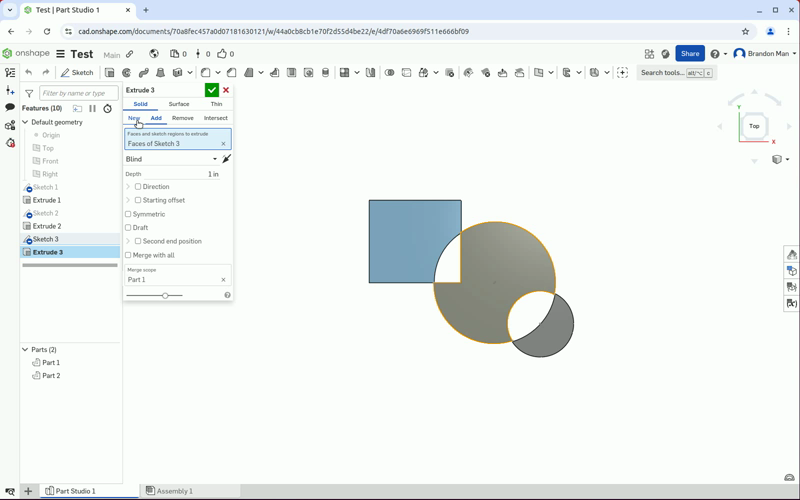
click(137, 120)
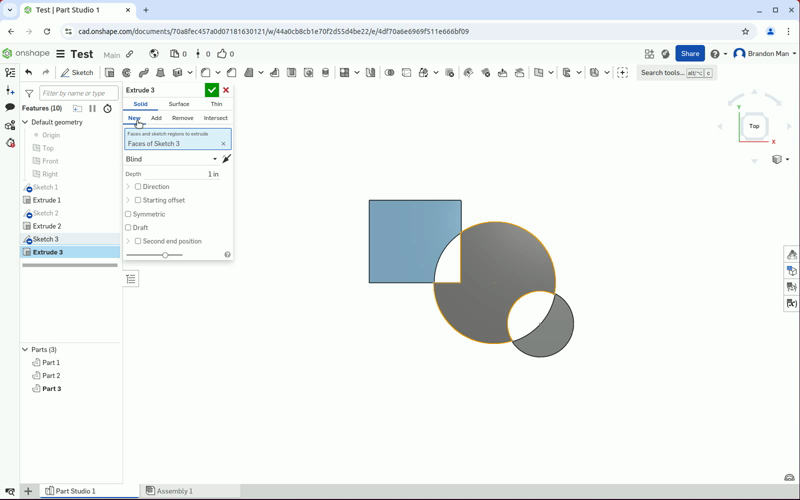
key(tab, 4)
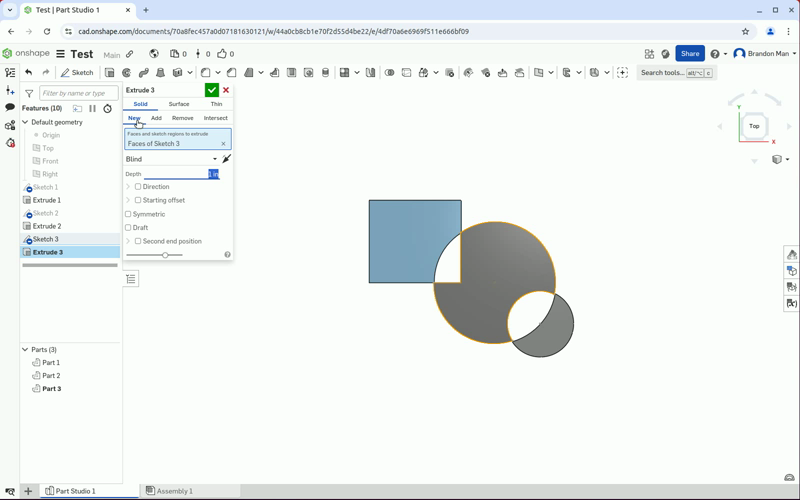
text(17.331)
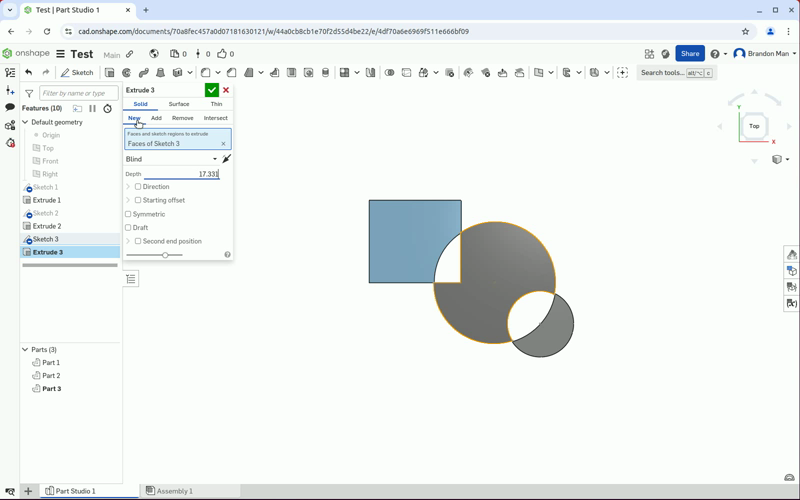
key(enter)
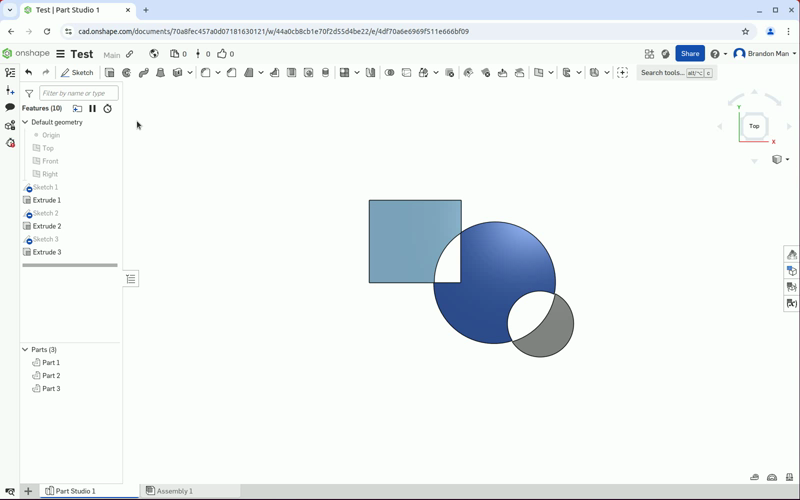
key(shift+h)
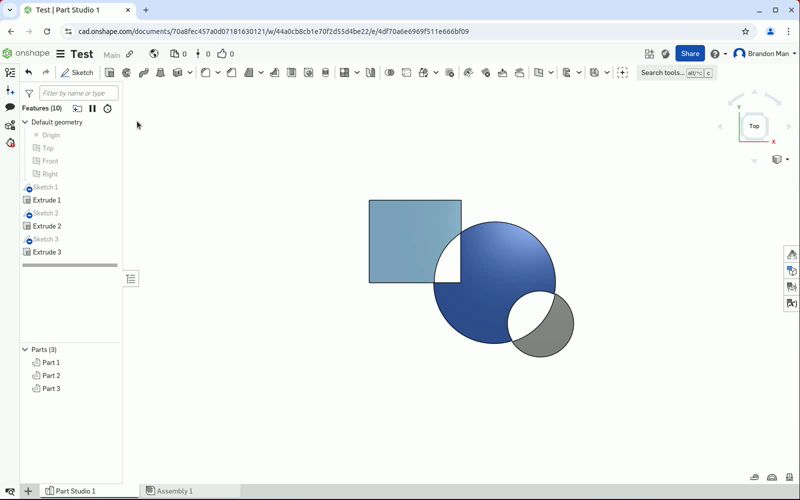
key(shift+h)
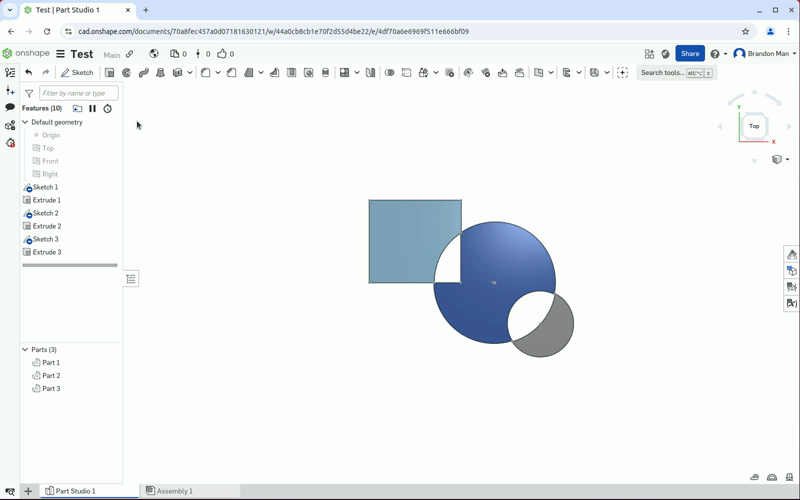
key(shift+7)
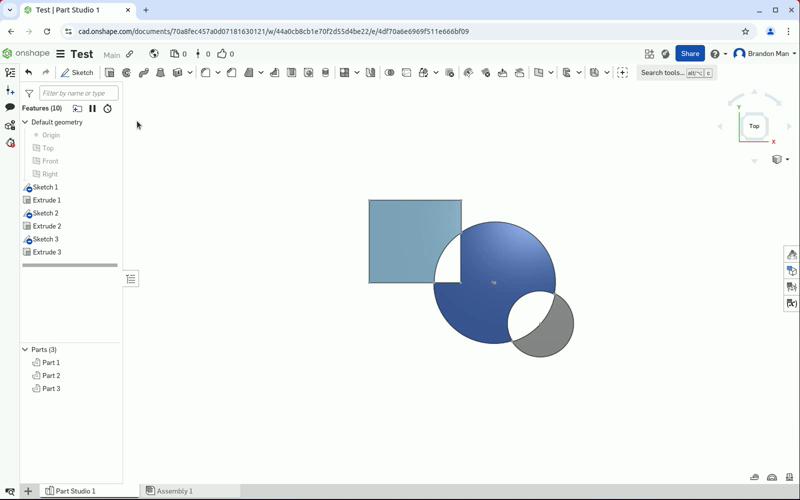
key(up, 3)
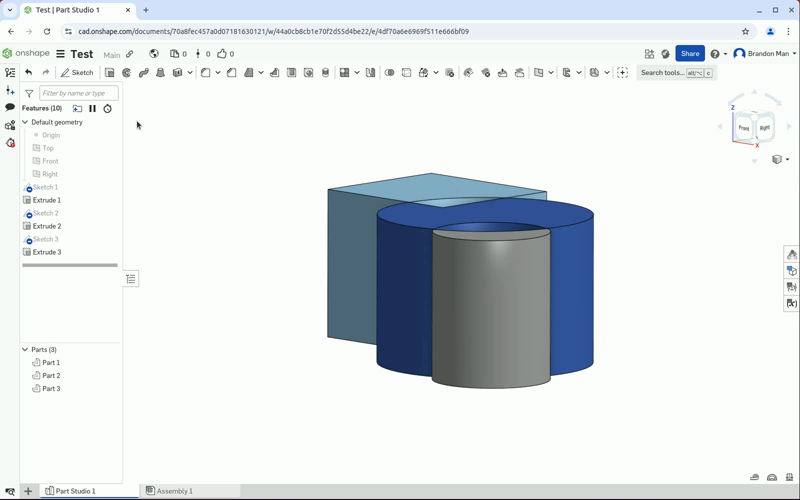
key(left, 3)
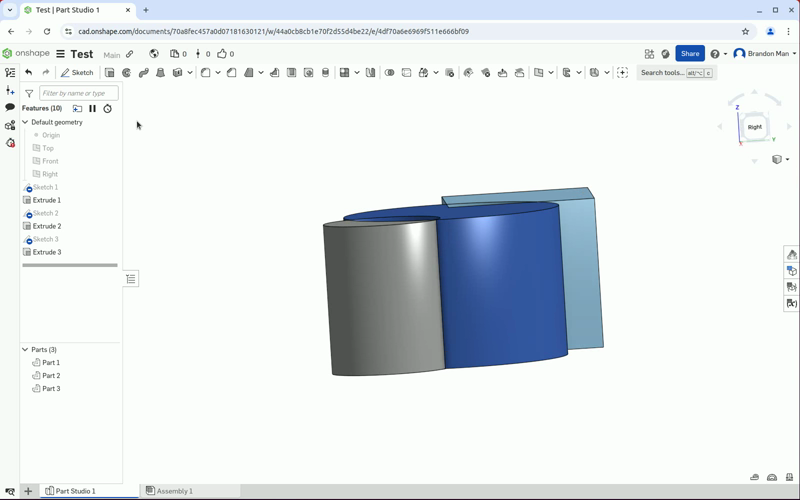
key(right, 3)
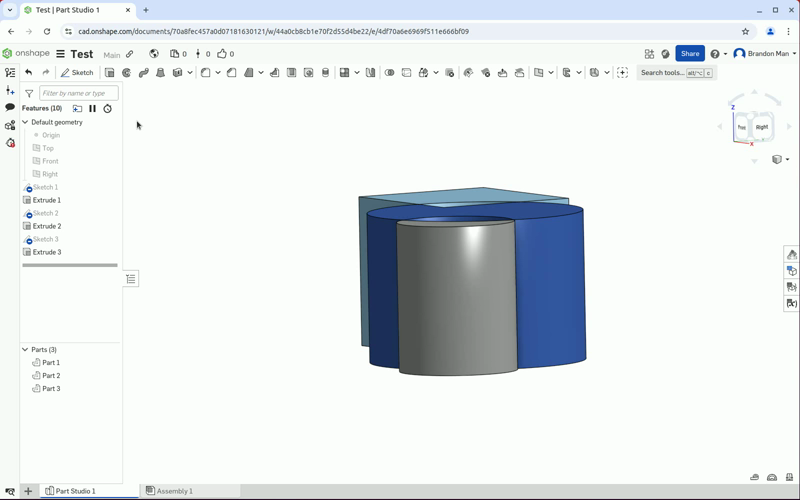
key(down, 3)
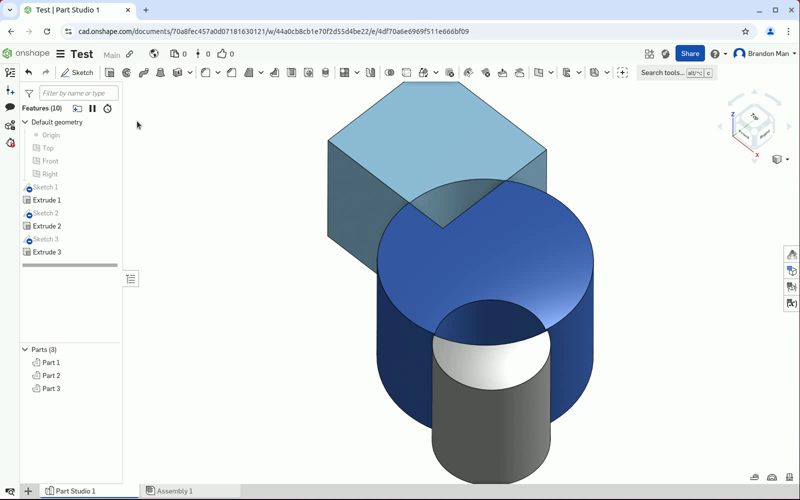
mouse_move(73, 189)
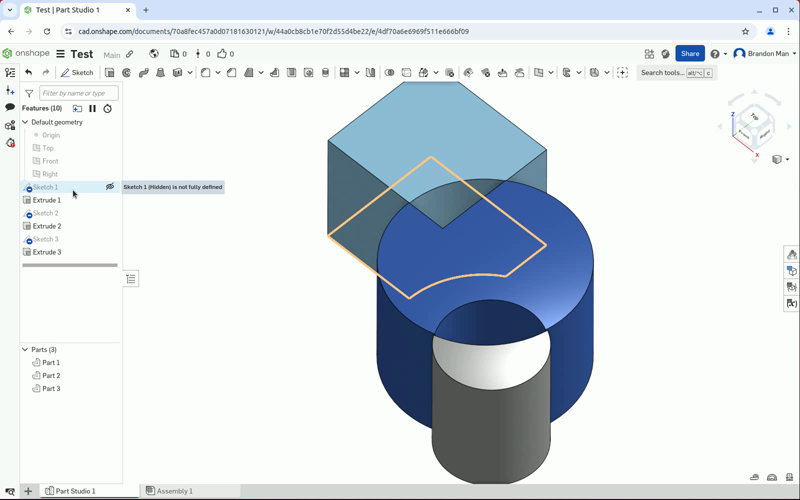
click(73, 189)